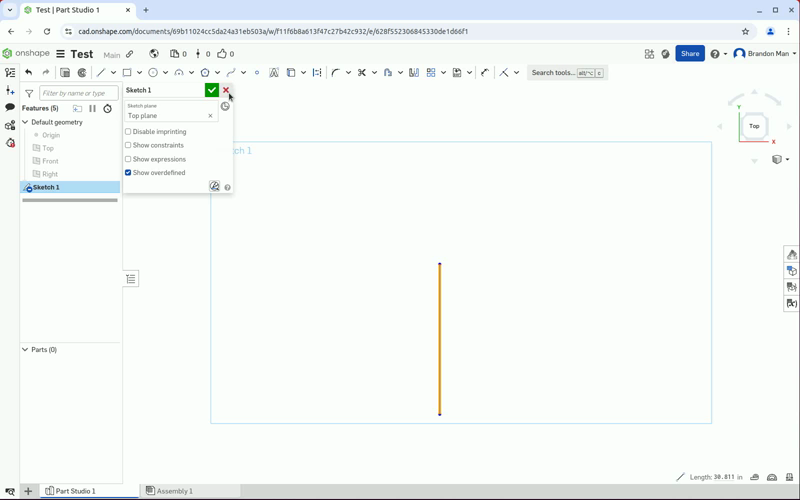
key(shift+h)
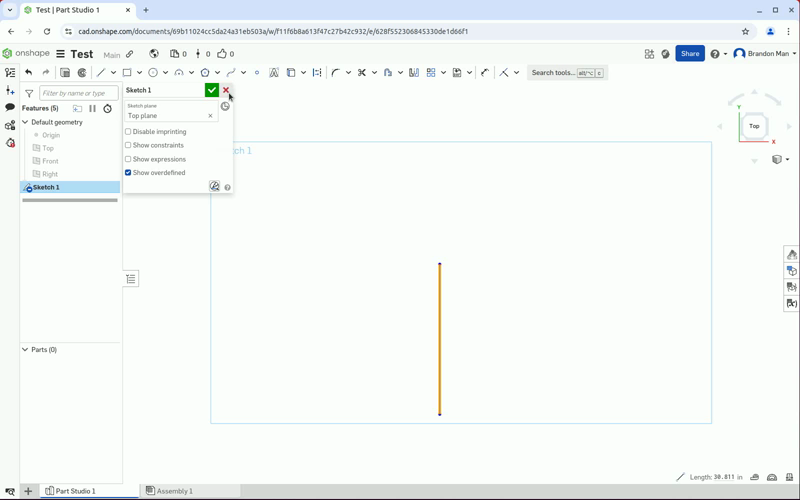
key(shift+s)
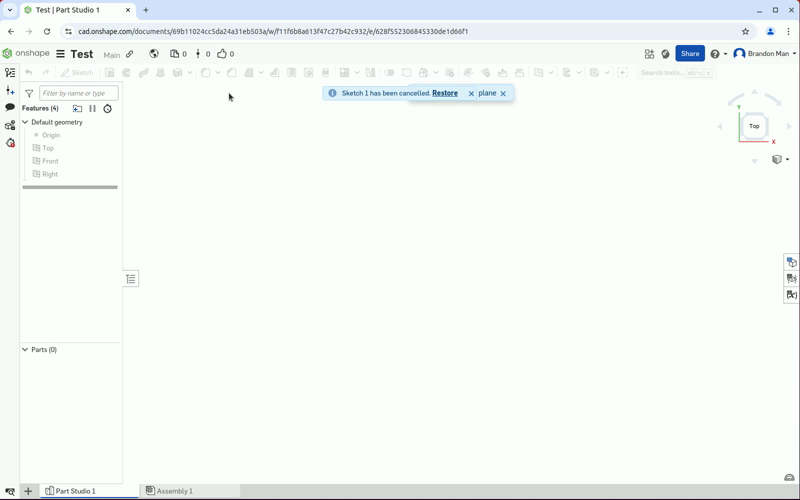
mouse_move(73, 150)
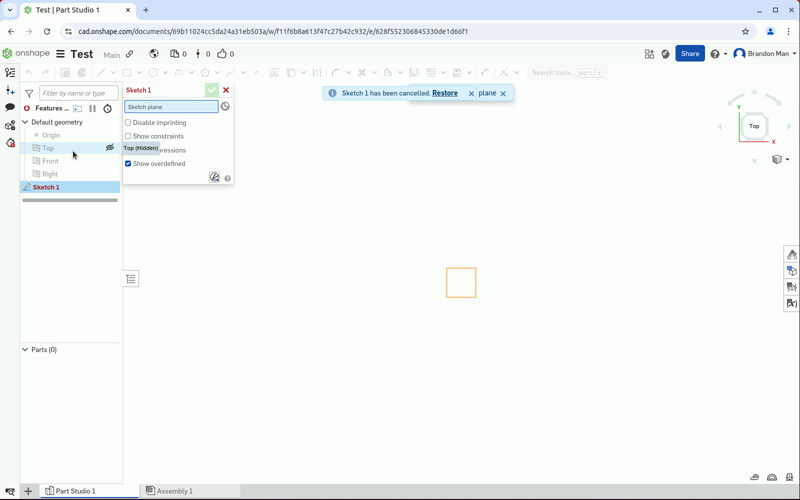
click(73, 150)
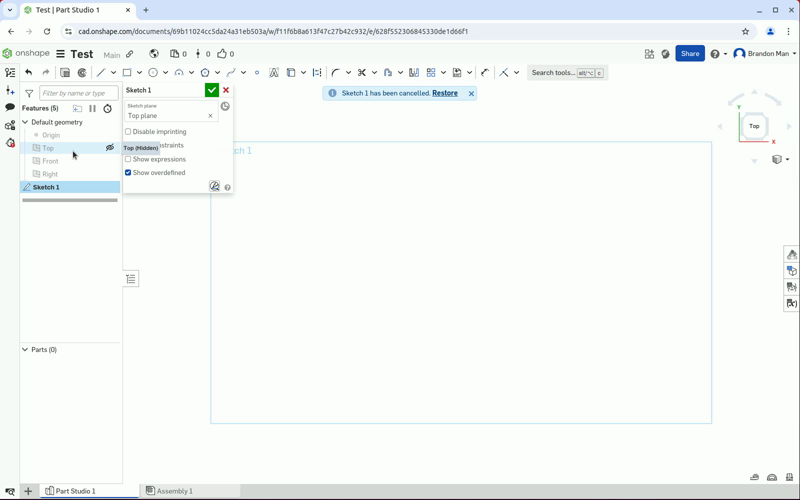
mouse_move(73, 352)
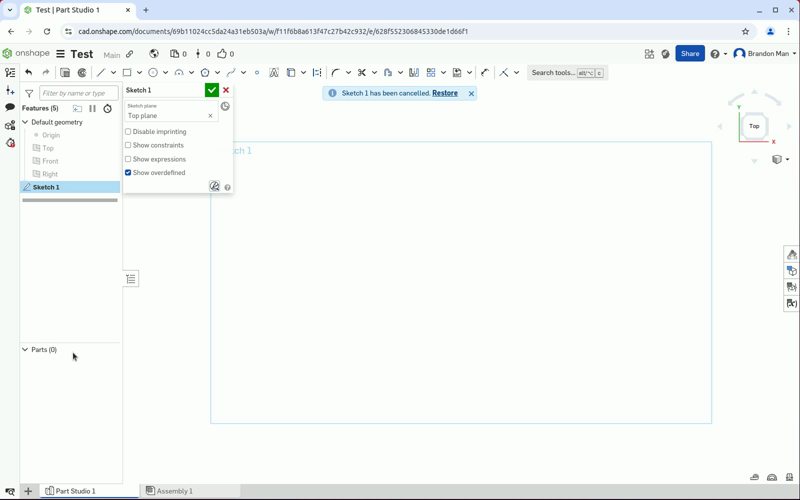
key(y)
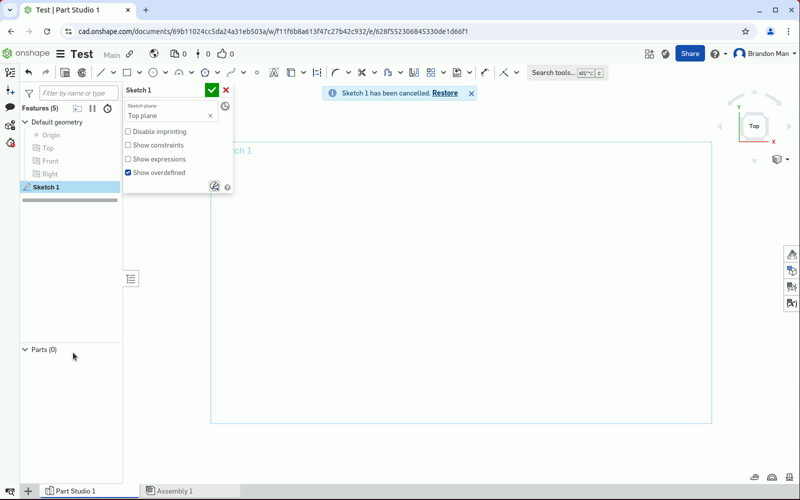
key(l)
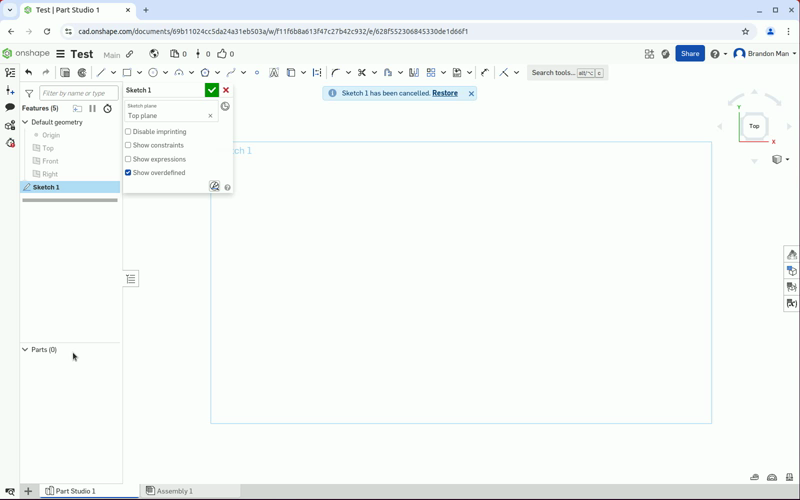
key_down(shift)
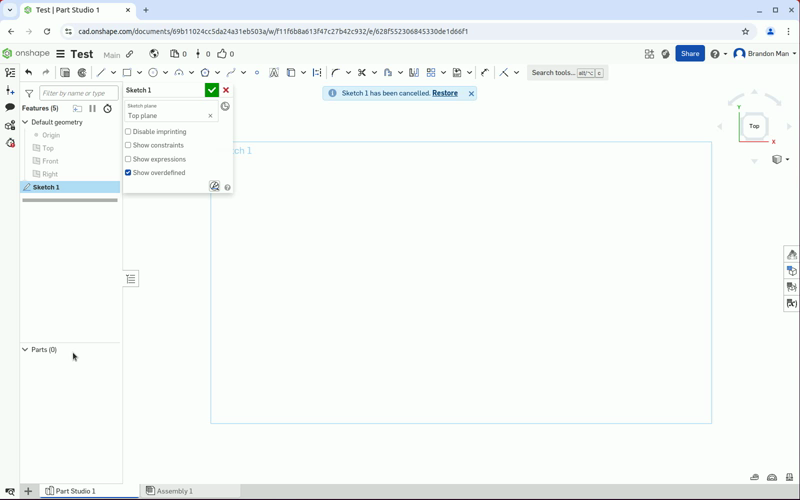
mouse_move(460, 282)
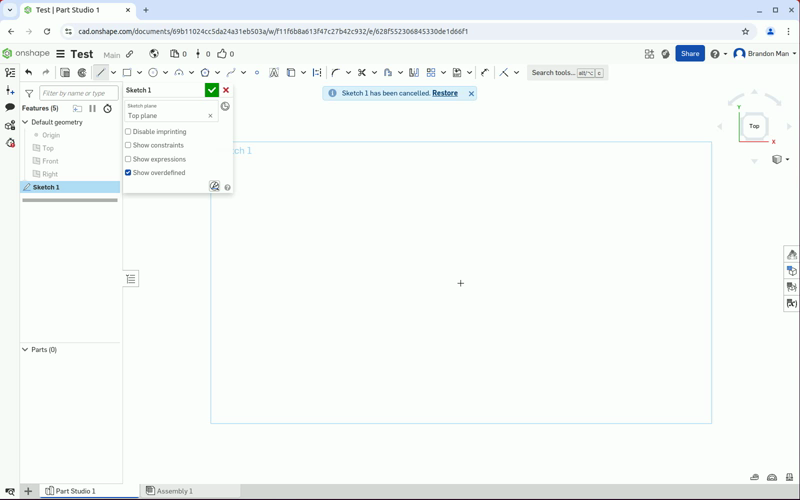
click(460, 282)
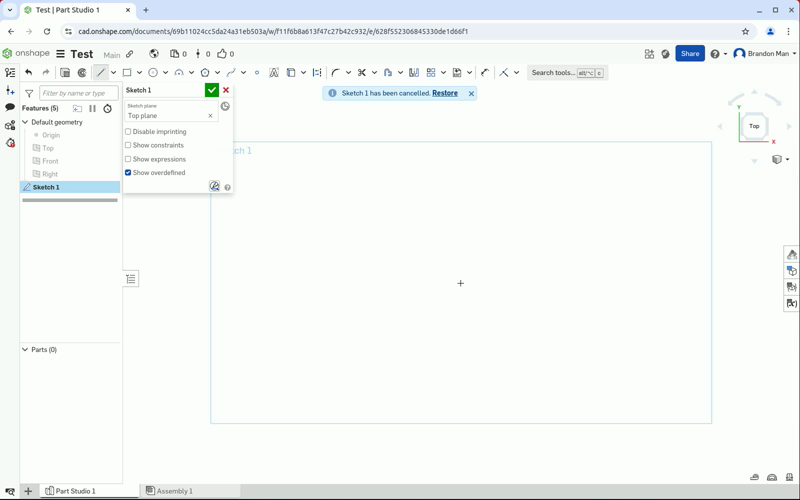
key_up(shift)
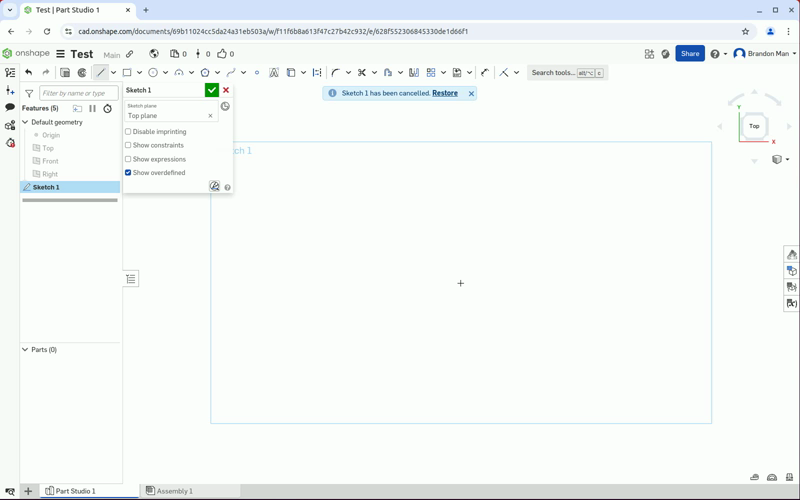
key_down(shift)
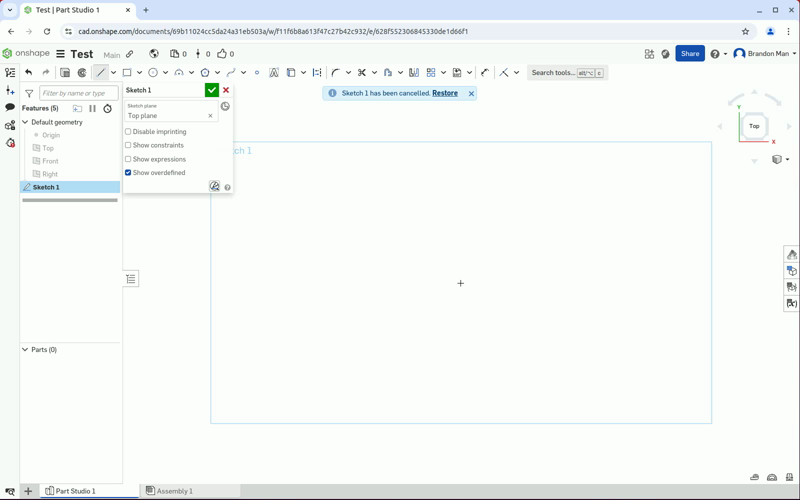
mouse_move(535, 282)
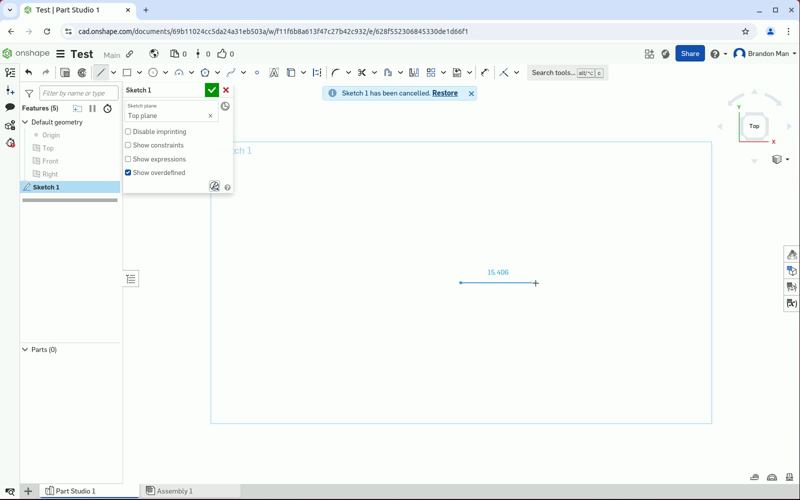
click(535, 282)
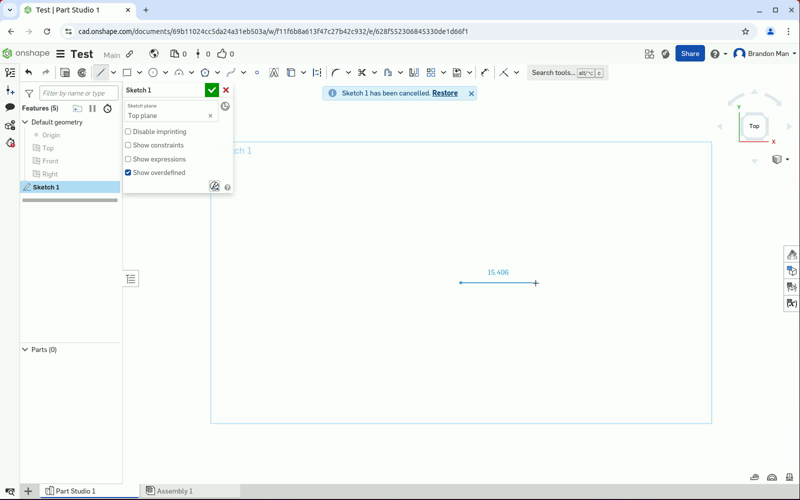
key_up(shift)
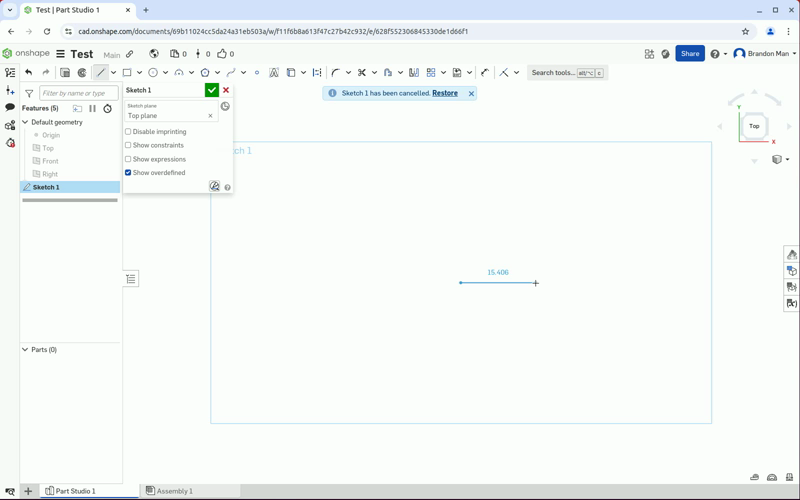
key_down(shift)
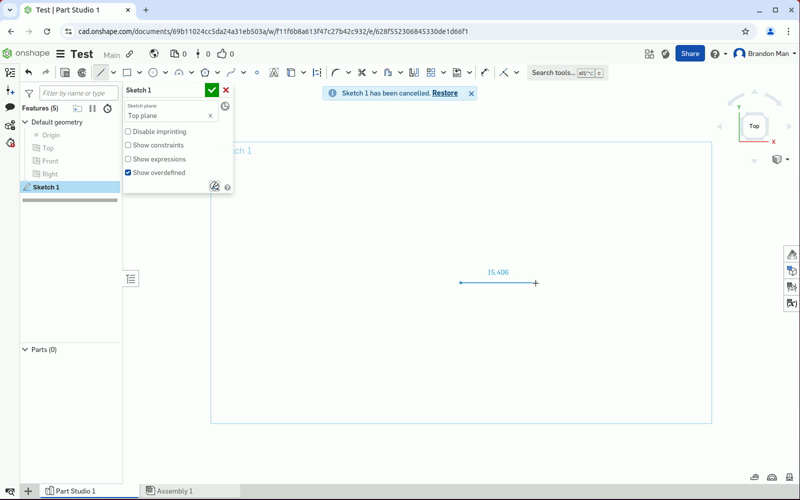
mouse_move(535, 170)
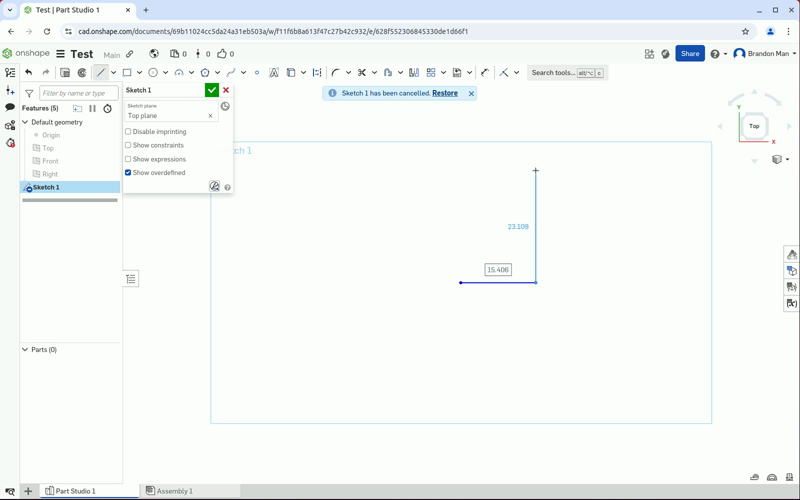
click(535, 170)
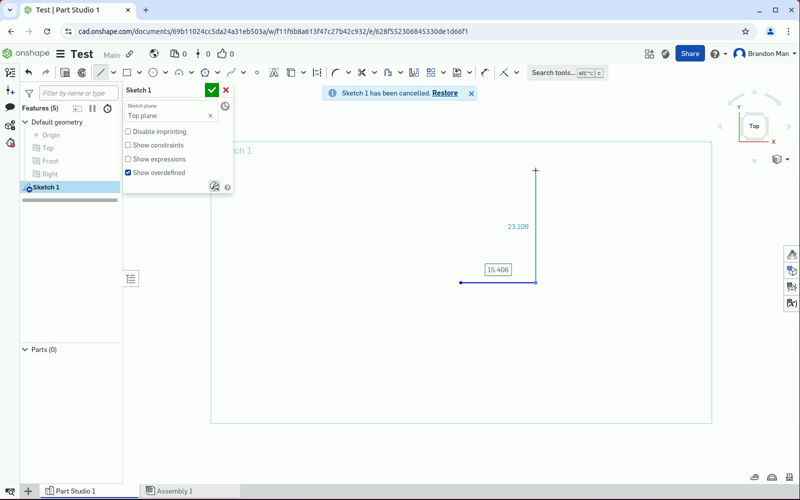
key_up(shift)
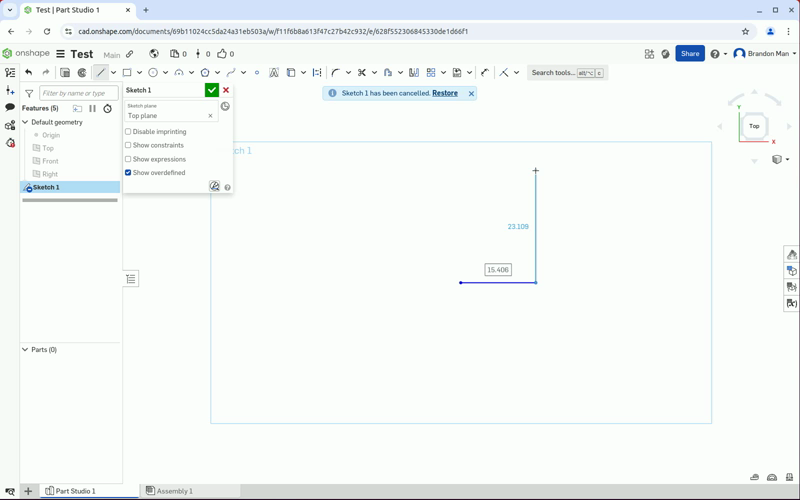
key_down(shift)
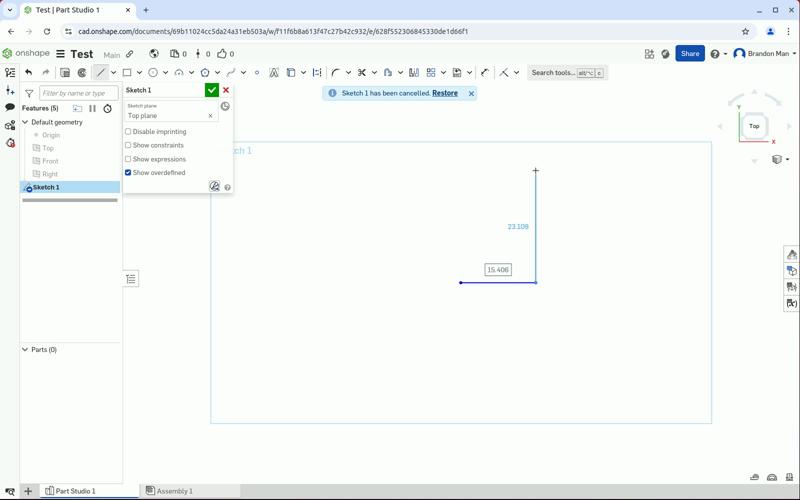
mouse_move(460, 170)
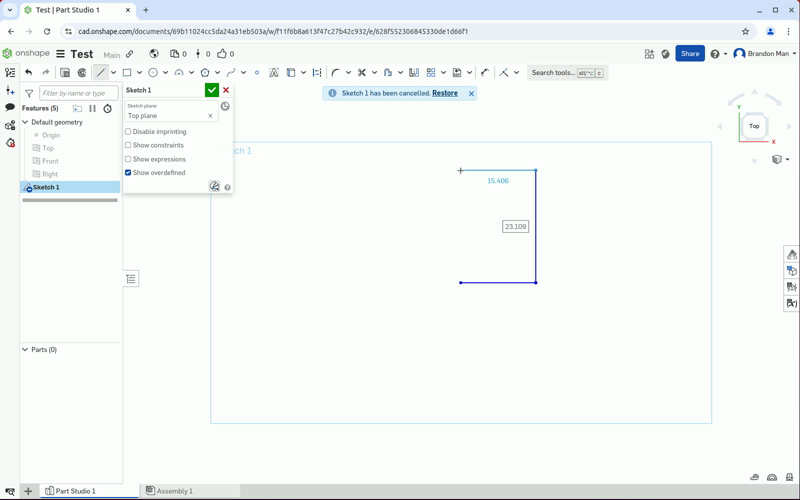
click(460, 170)
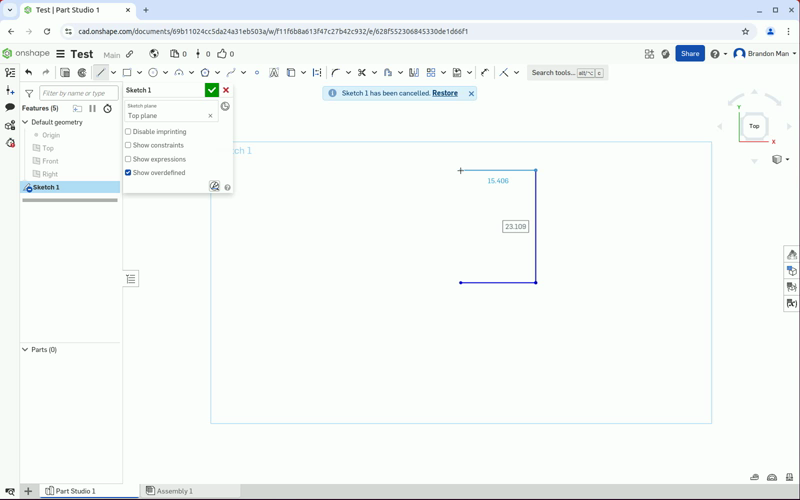
key_up(shift)
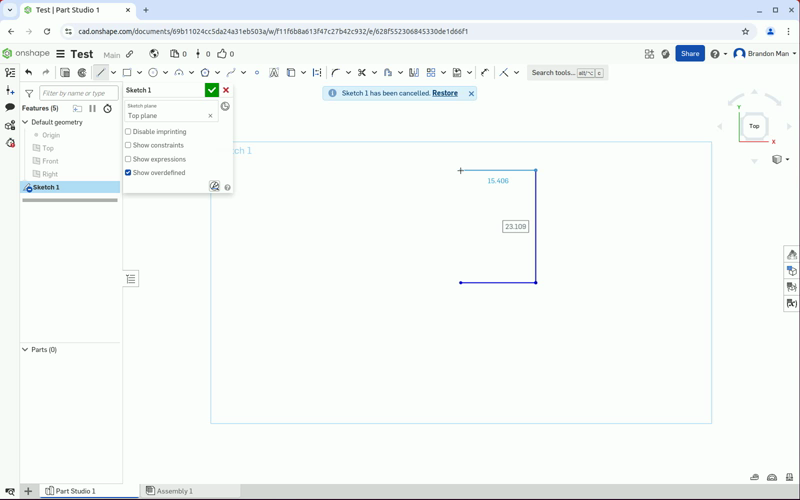
key_down(shift)
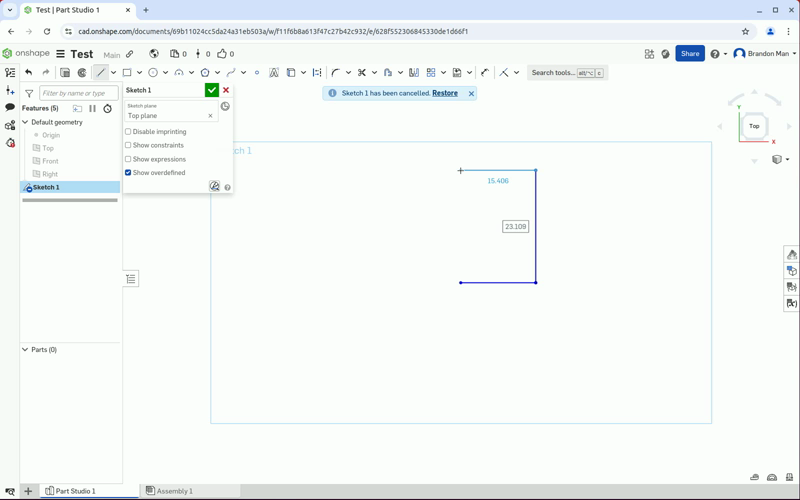
mouse_move(460, 282)
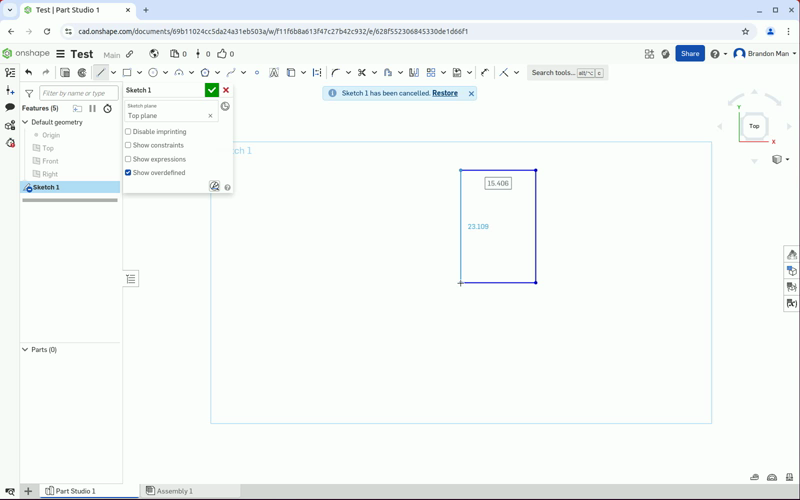
key_up(shift)
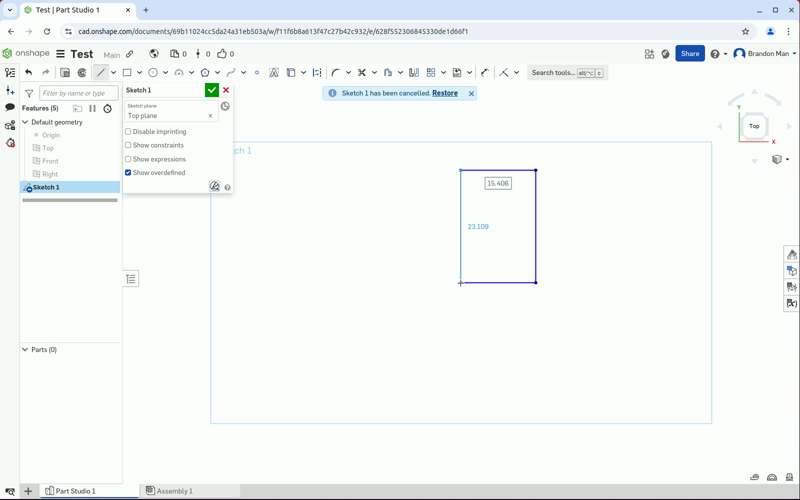
click(460, 282)
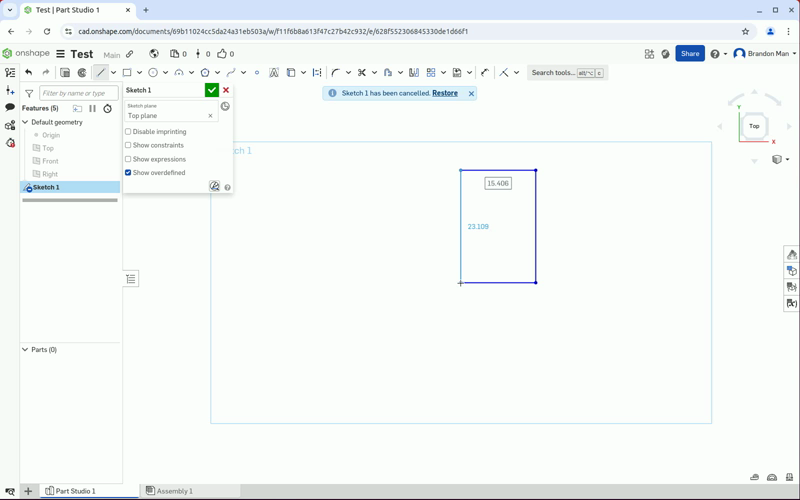
key(esc)
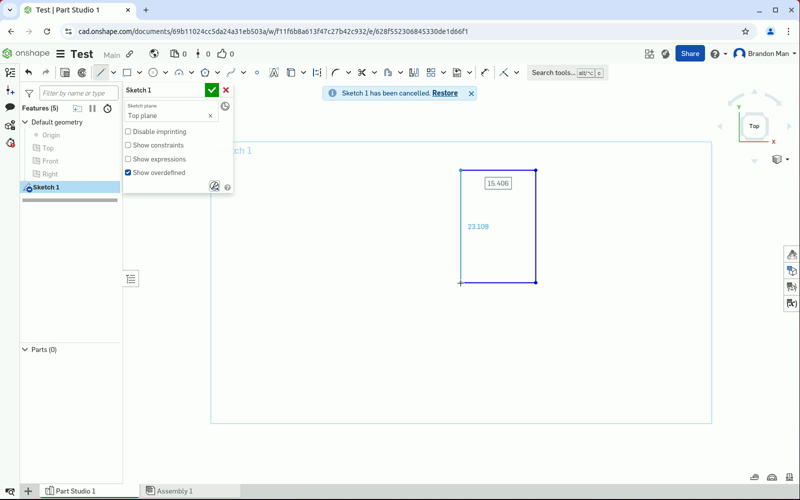
mouse_move(495, 221)
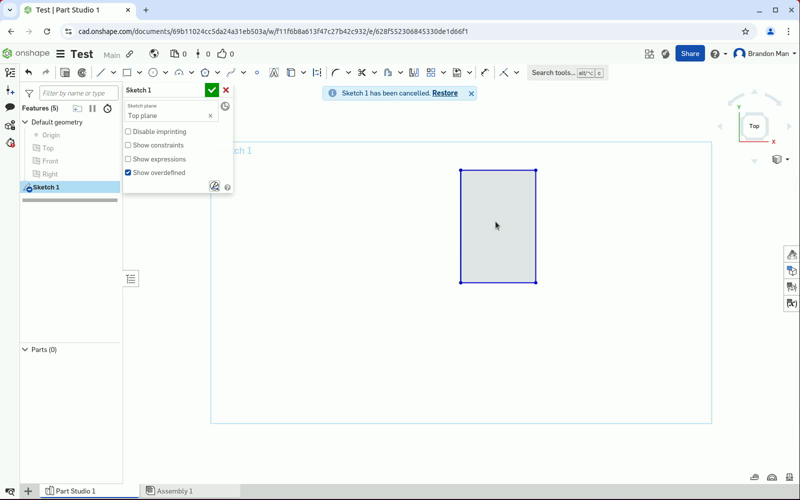
click(495, 221)
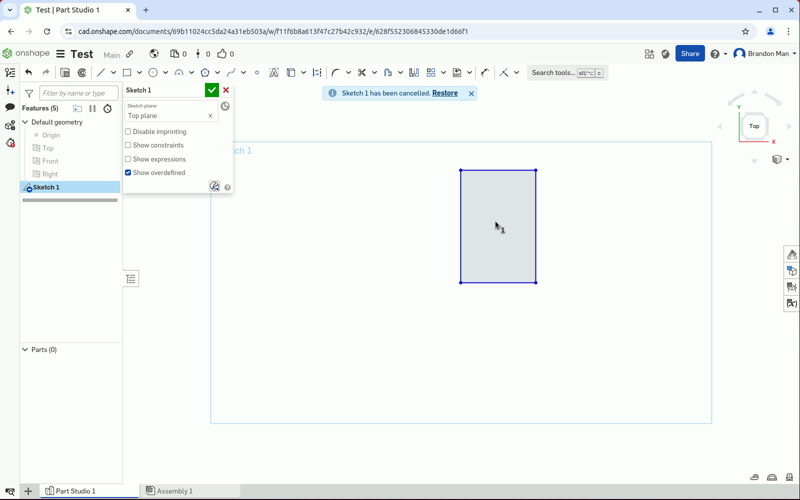
mouse_move(73, 352)
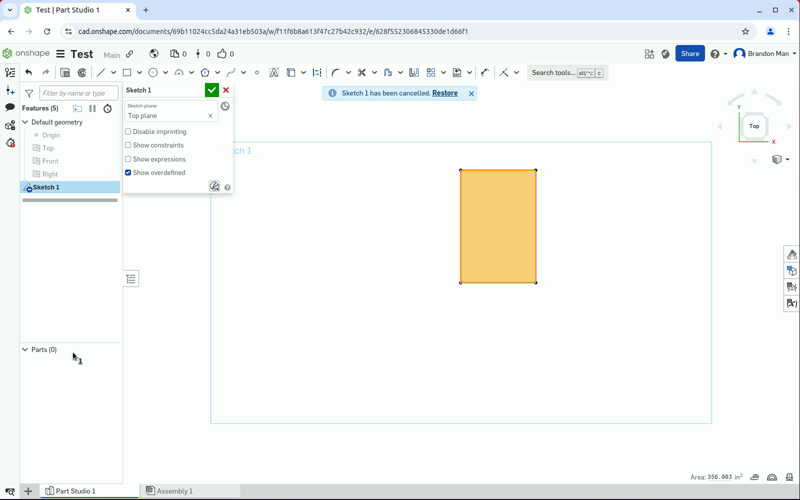
key(shift+y)
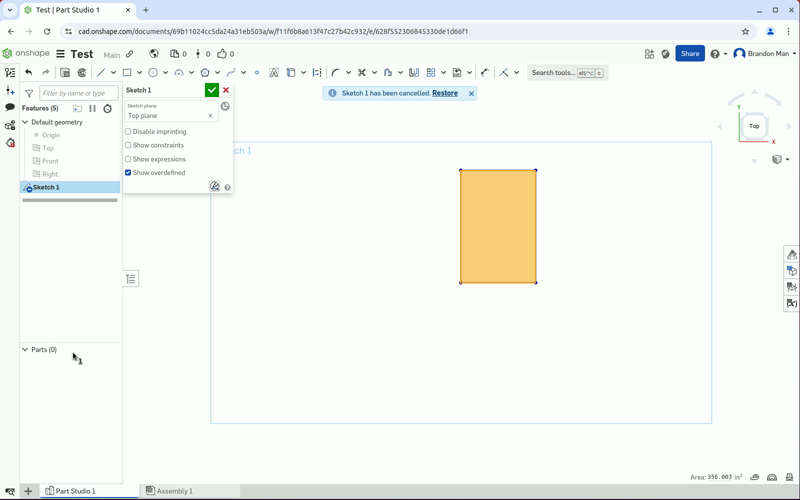
key(shift+e)
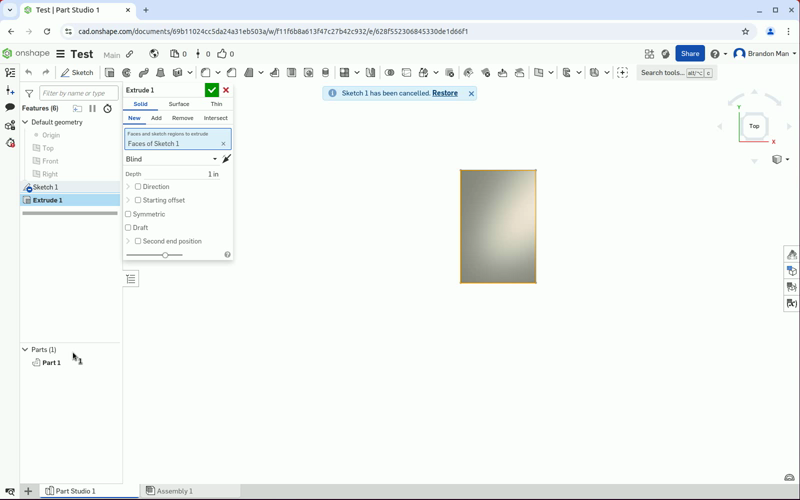
mouse_move(143, 106)
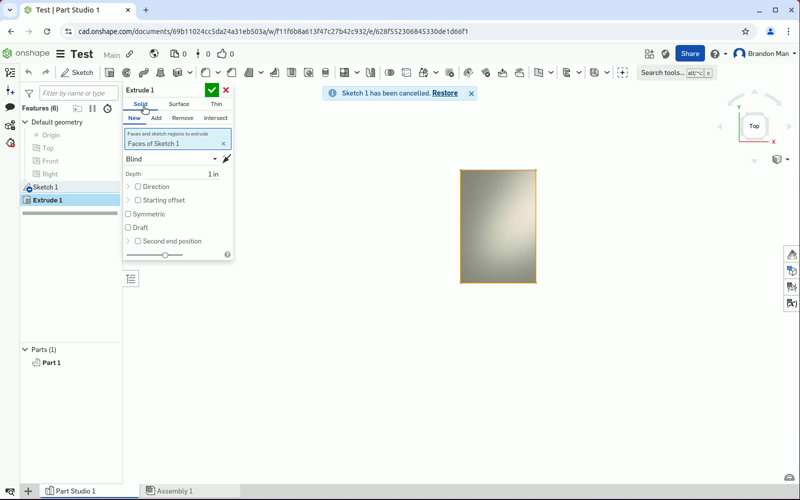
click(143, 106)
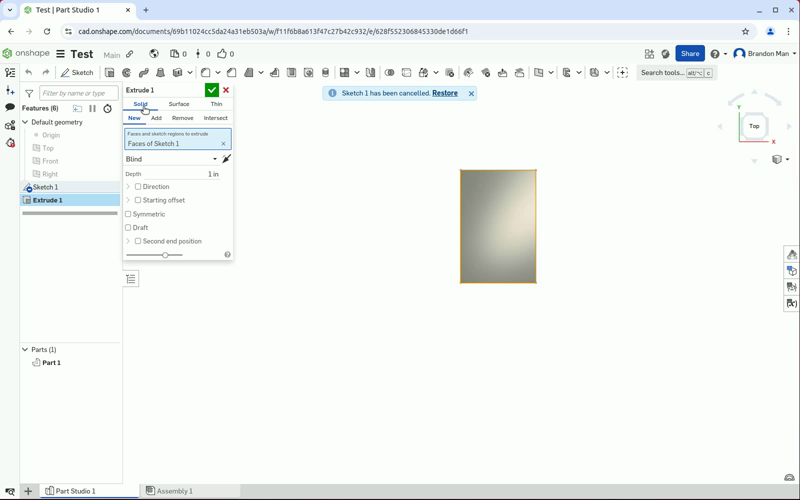
mouse_move(137, 120)
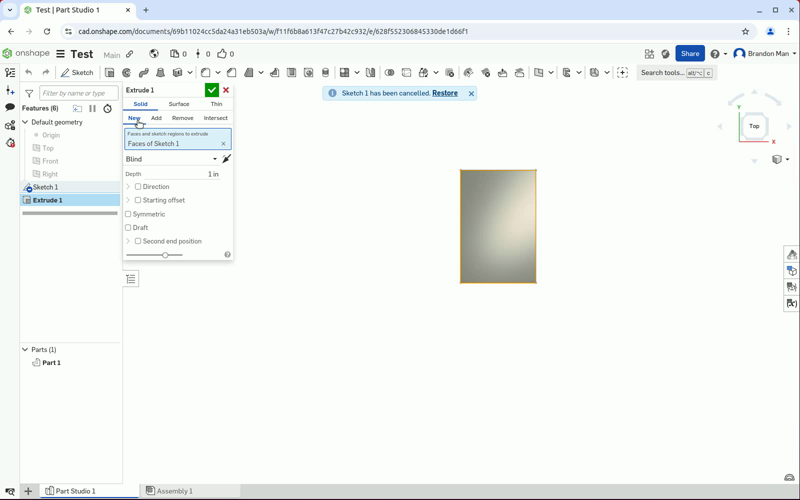
click(137, 120)
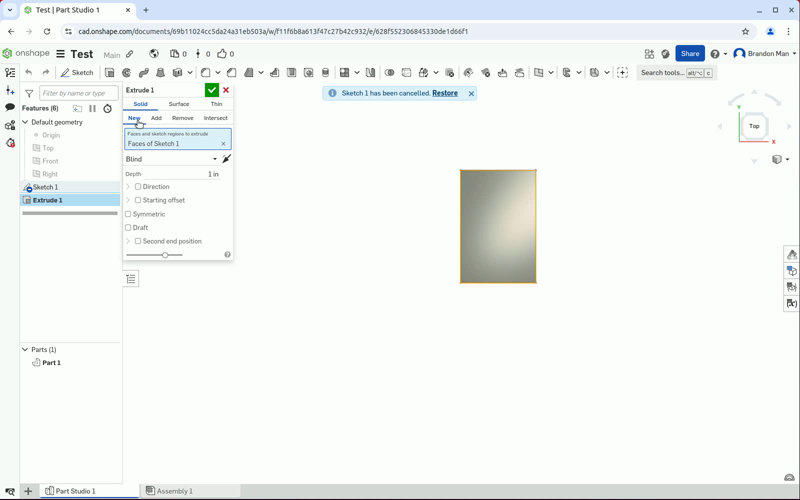
key(tab, 4)
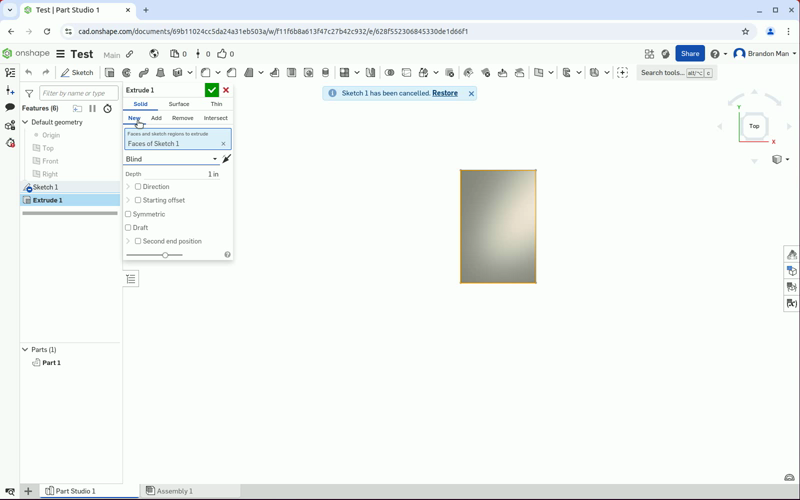
text(9.147)
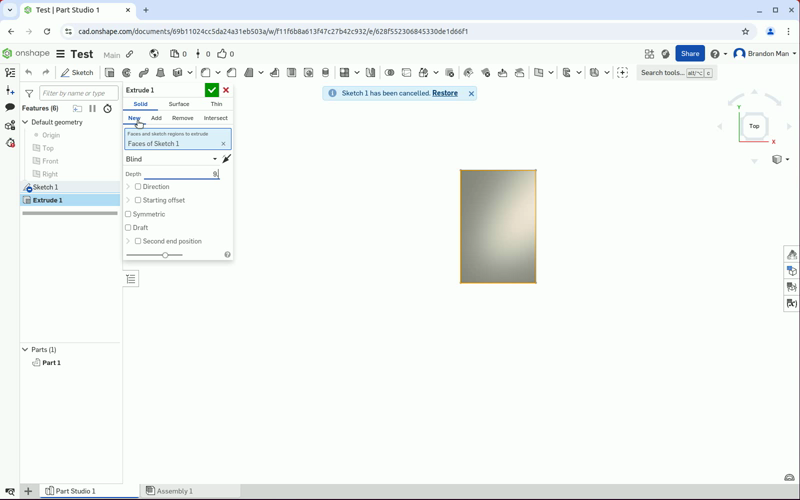
key(enter)
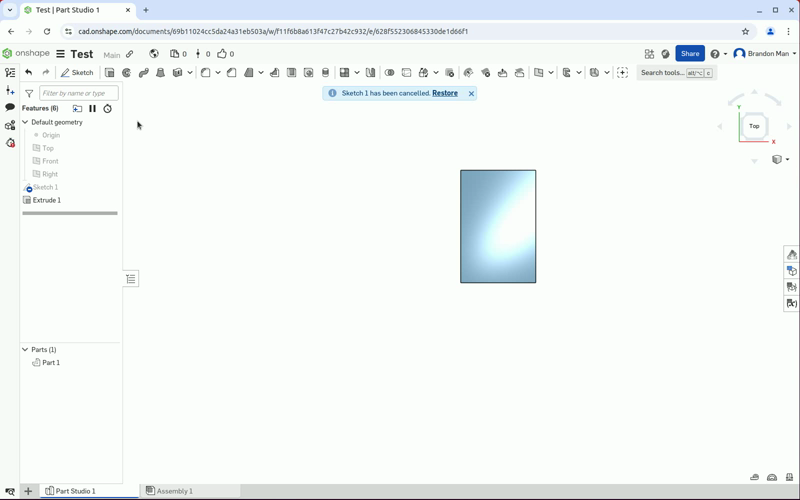
key(shift+h)
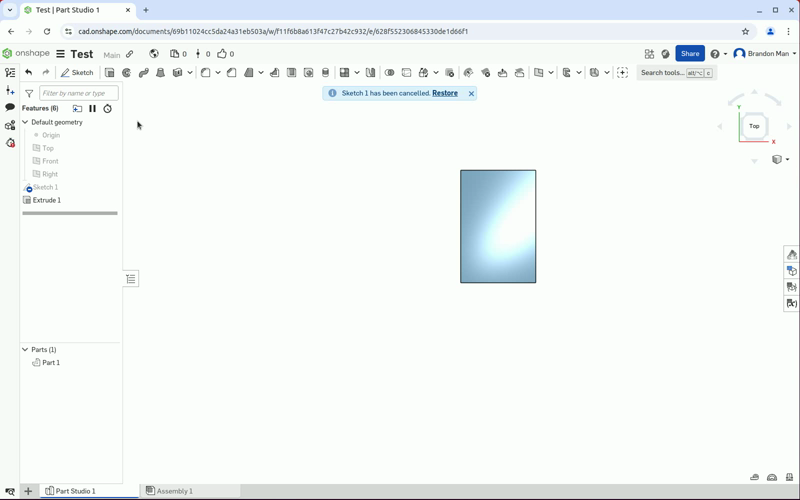
key(shift+h)
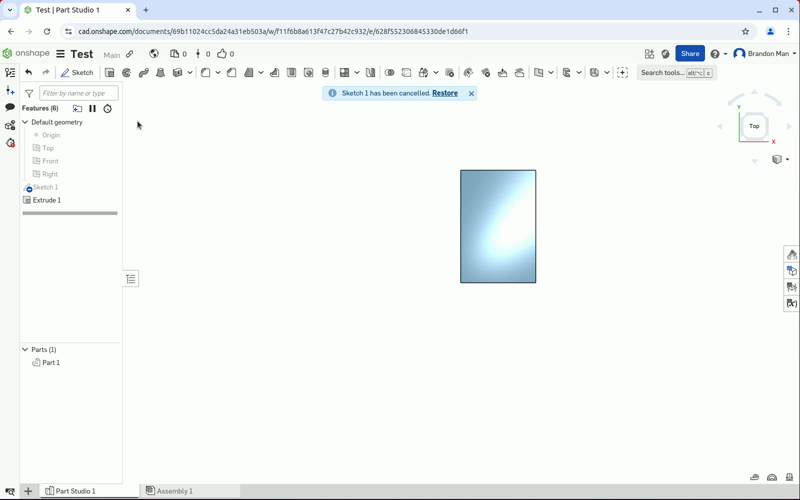
mouse_move(73, 189)
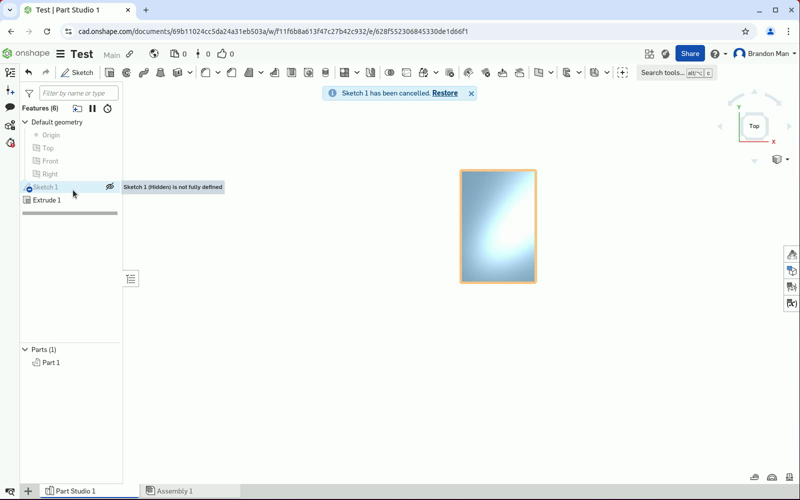
click(73, 189)
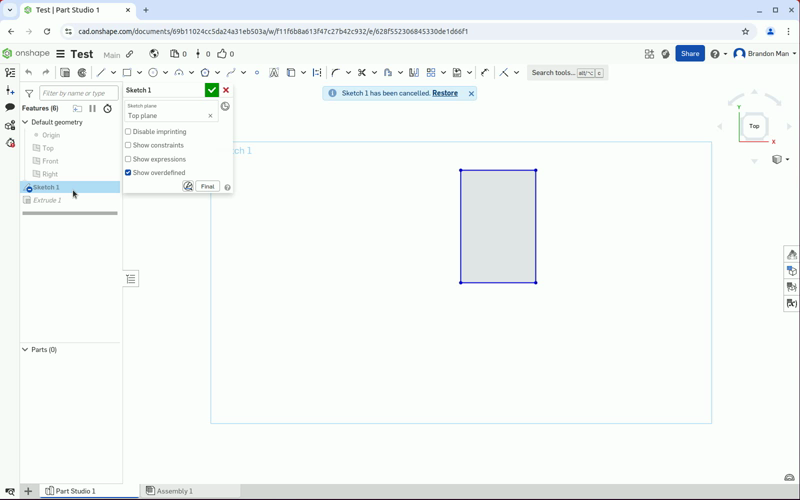
mouse_move(229, 92)
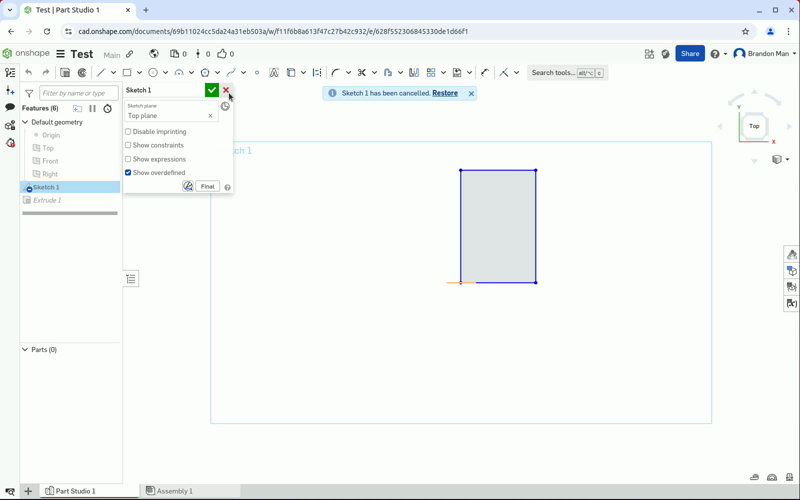
click(229, 92)
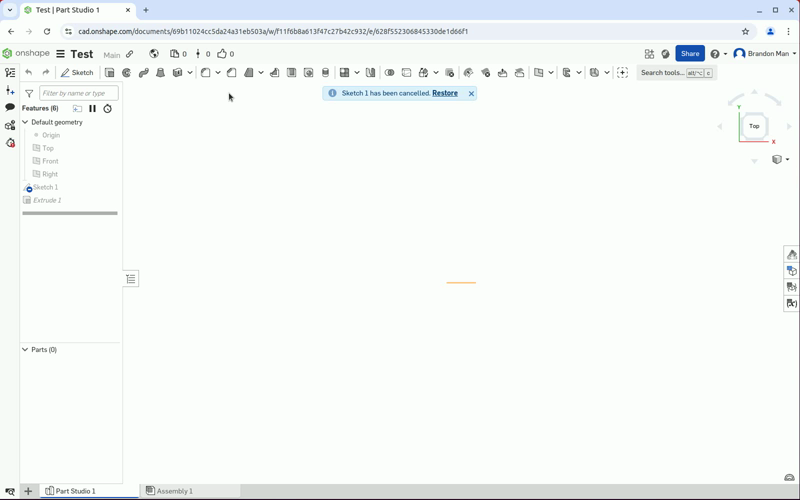
mouse_move(541, 75)
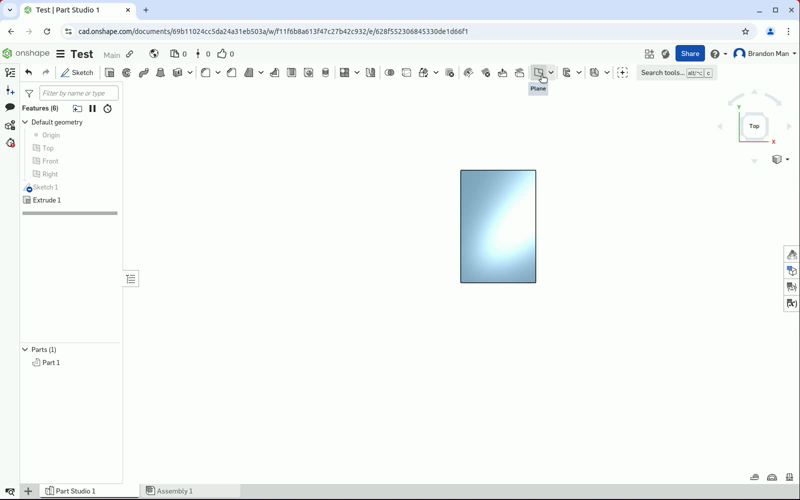
click(541, 75)
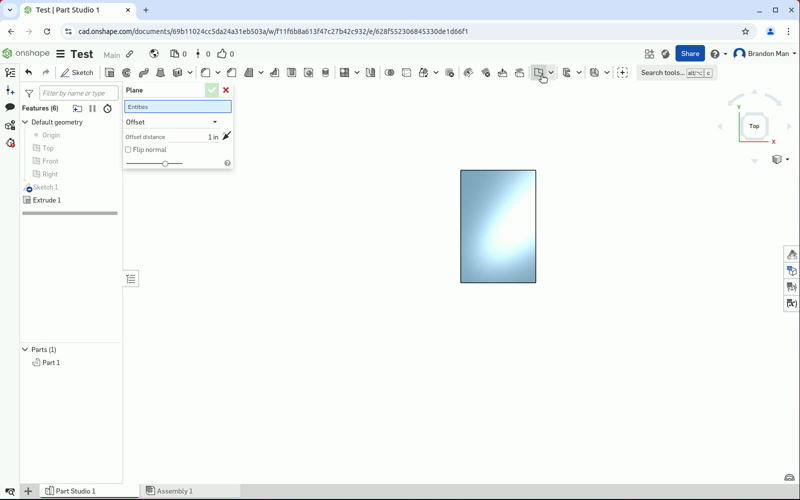
mouse_move(73, 150)
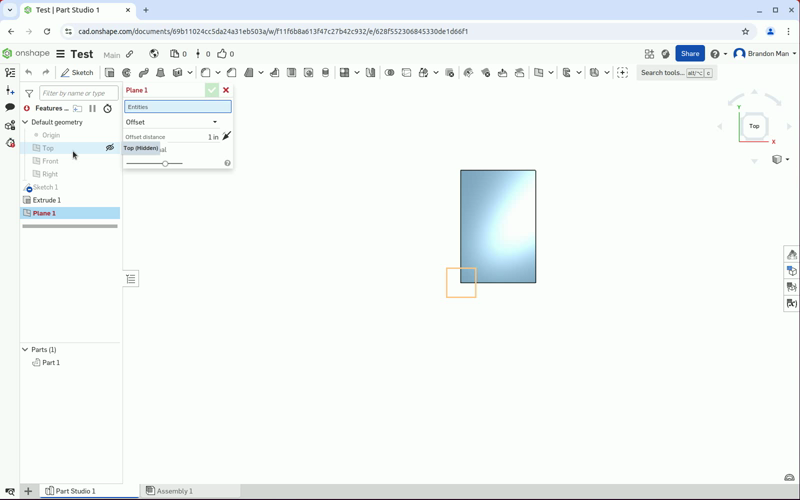
click(73, 150)
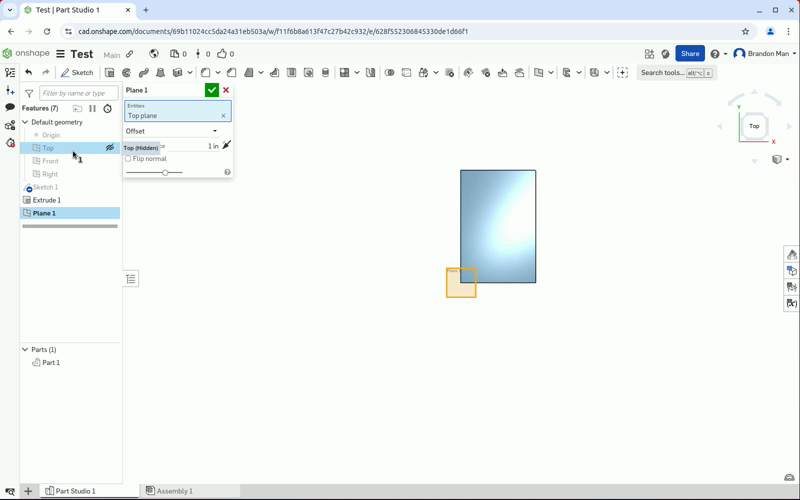
key(tab, 2)
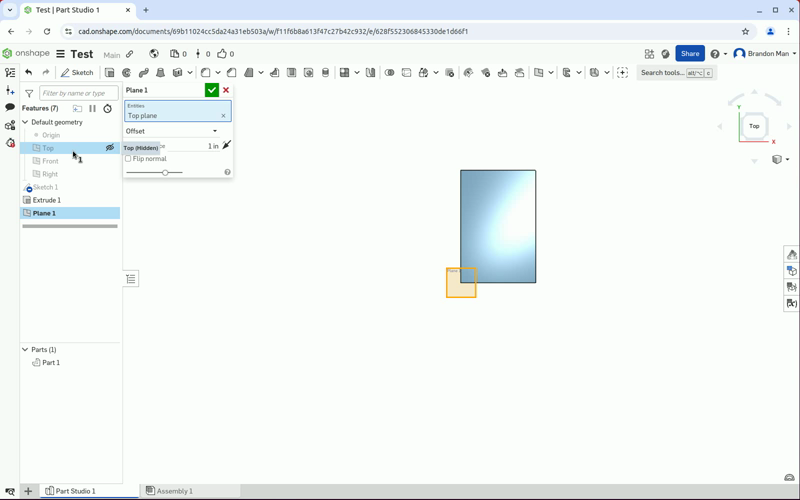
text(9.151)
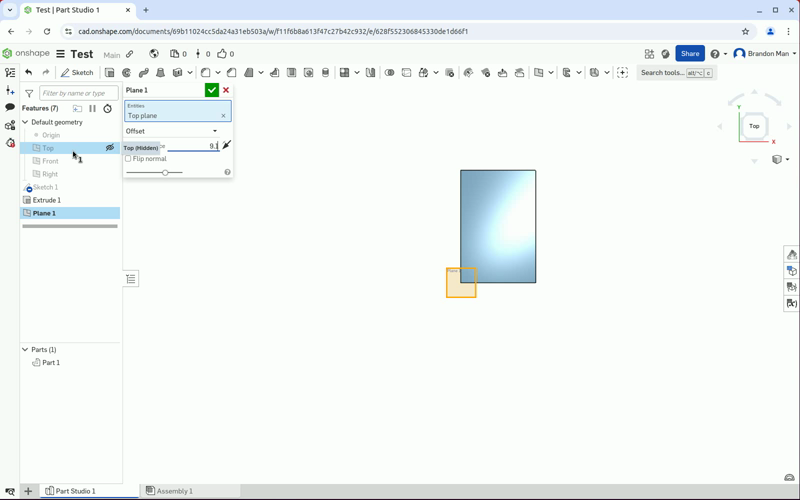
key(enter, 2)
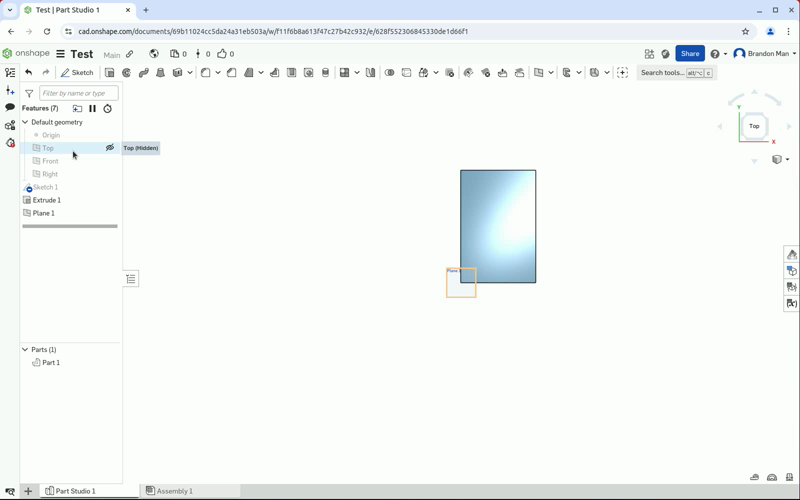
key(shift+s)
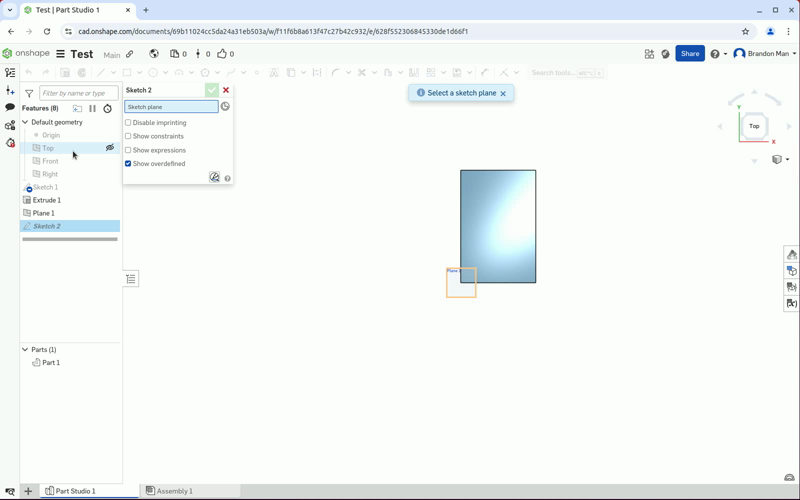
mouse_move(73, 215)
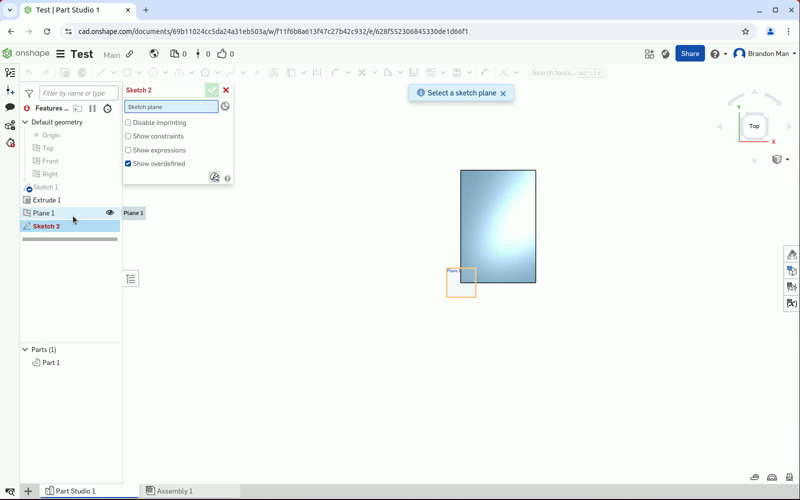
click(73, 215)
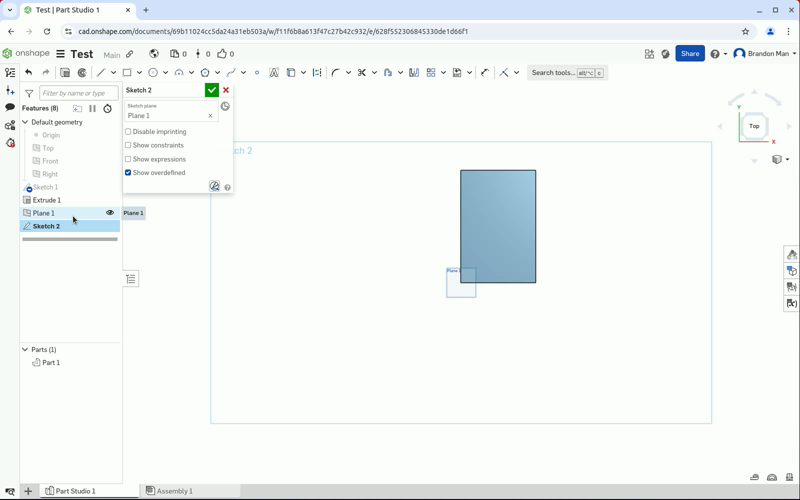
mouse_move(73, 352)
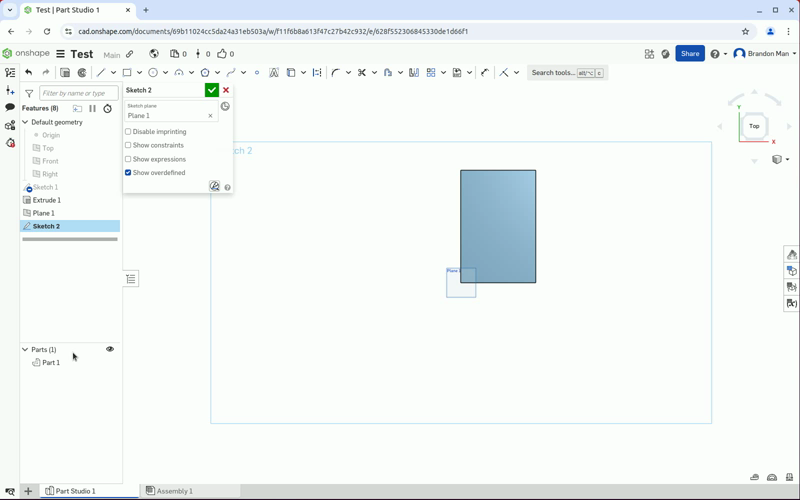
key(y)
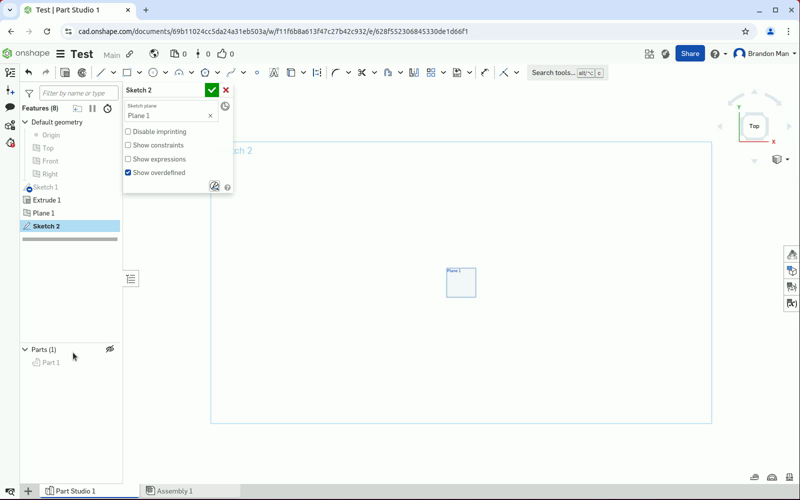
key(l)
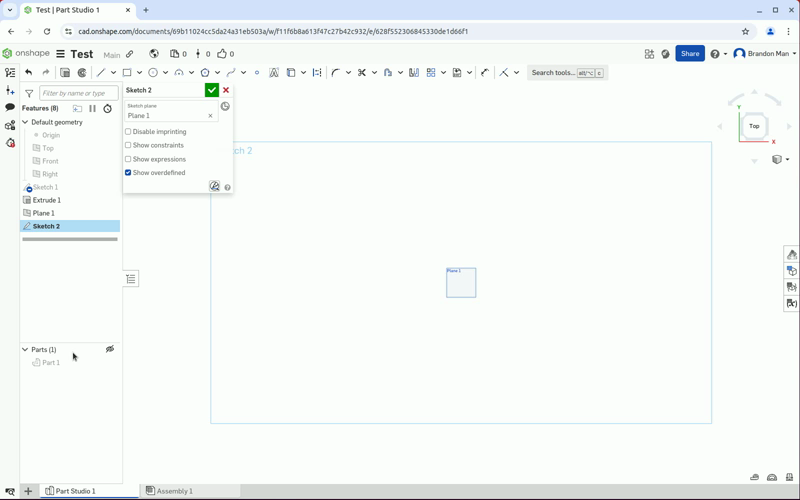
key_down(shift)
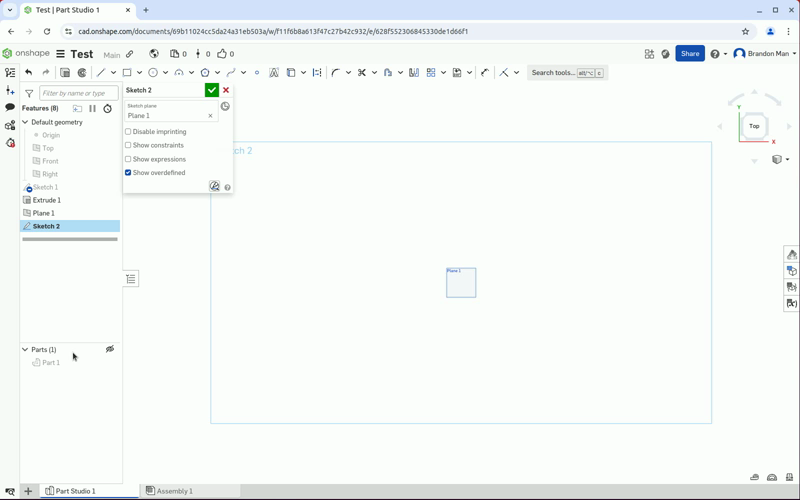
mouse_move(460, 282)
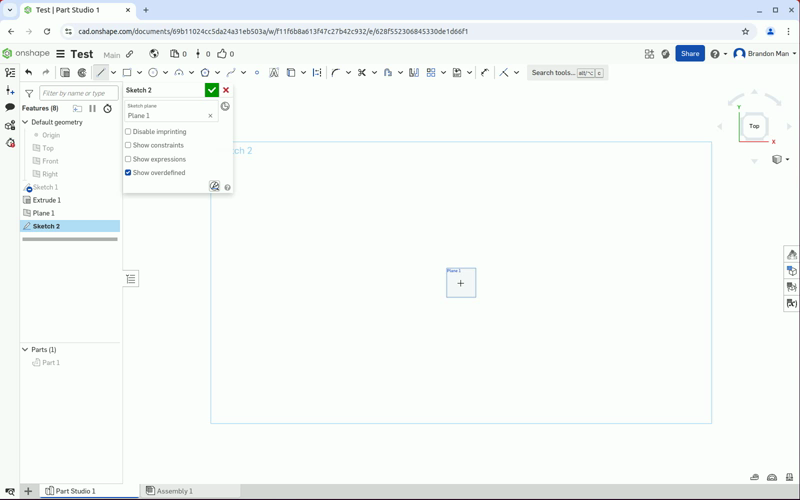
click(460, 282)
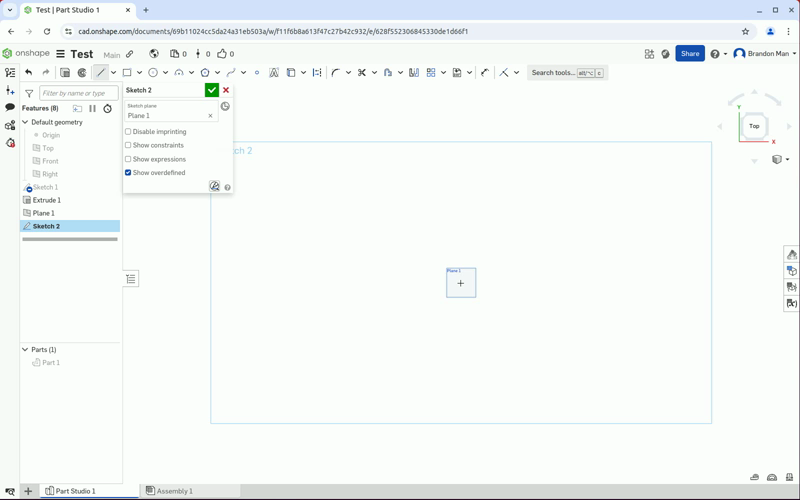
key_up(shift)
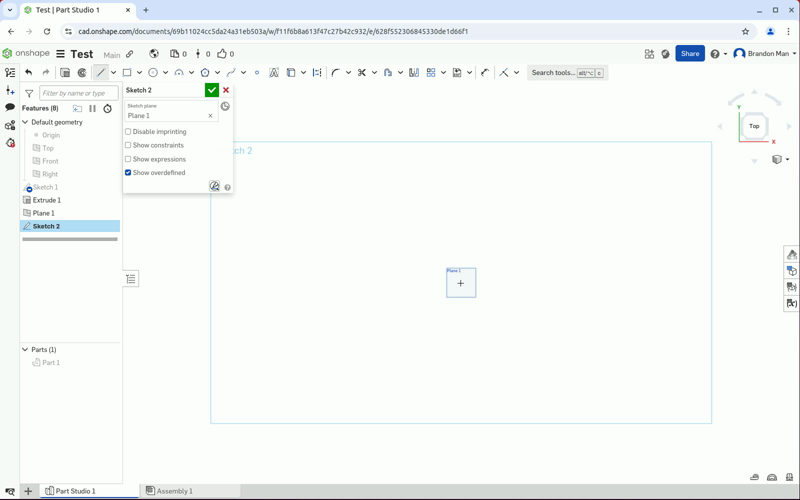
key_down(shift)
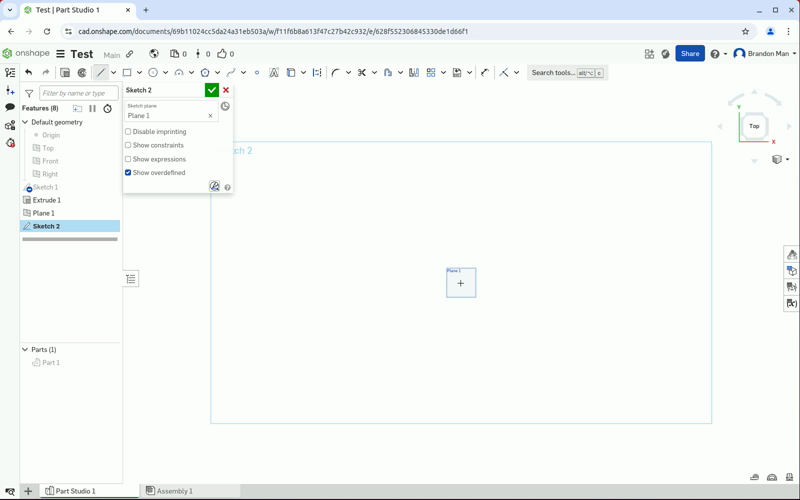
mouse_move(490, 282)
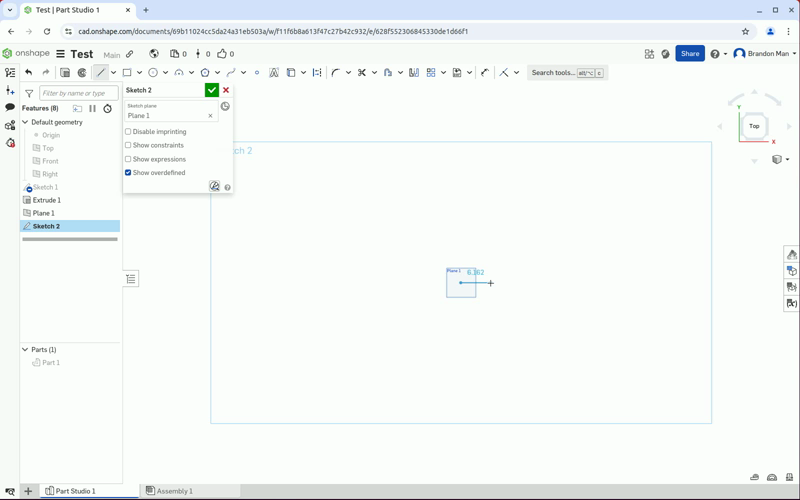
mouse_move(483, 282)
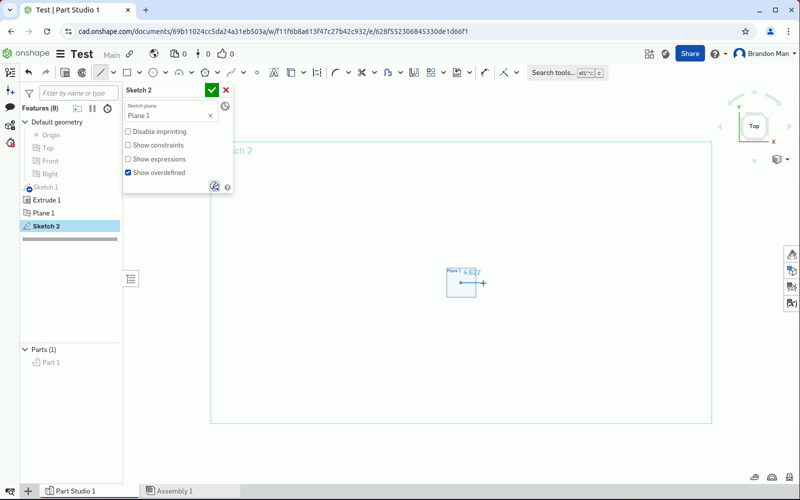
click(483, 282)
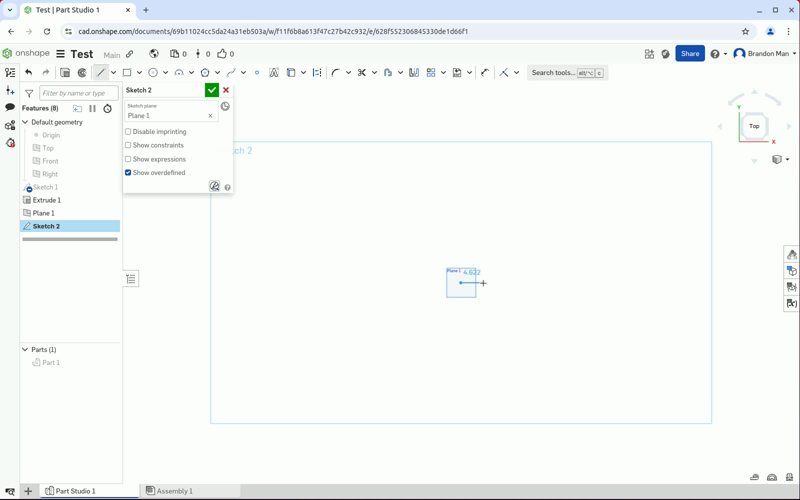
key_up(shift)
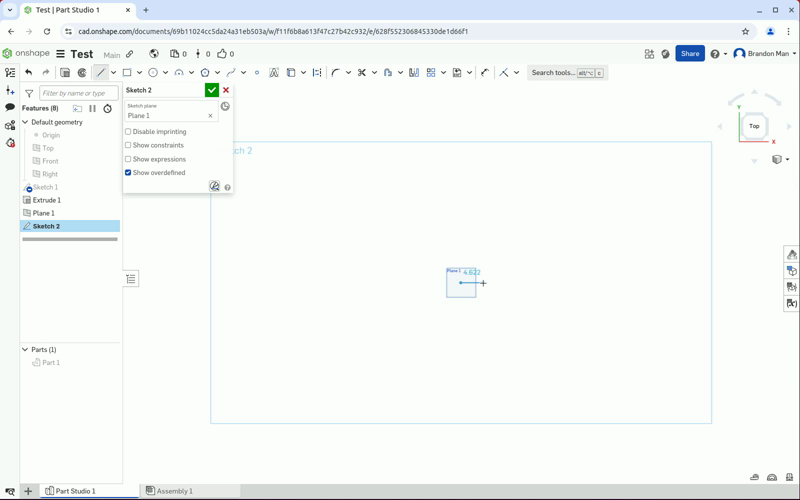
key_down(shift)
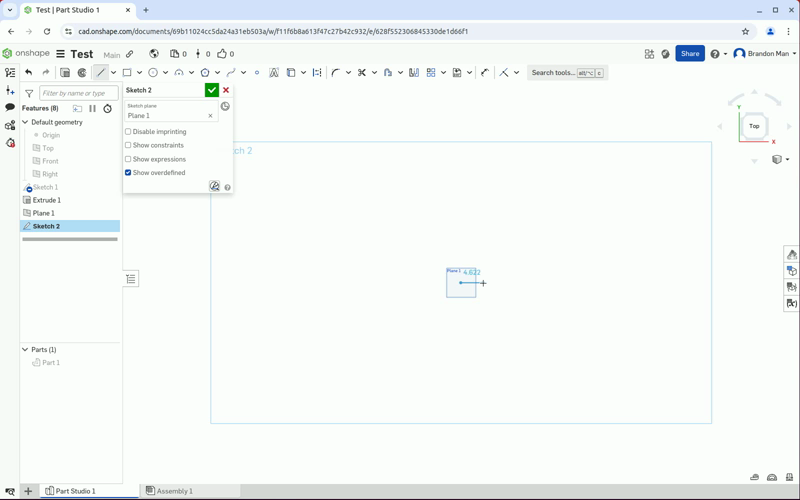
mouse_move(483, 170)
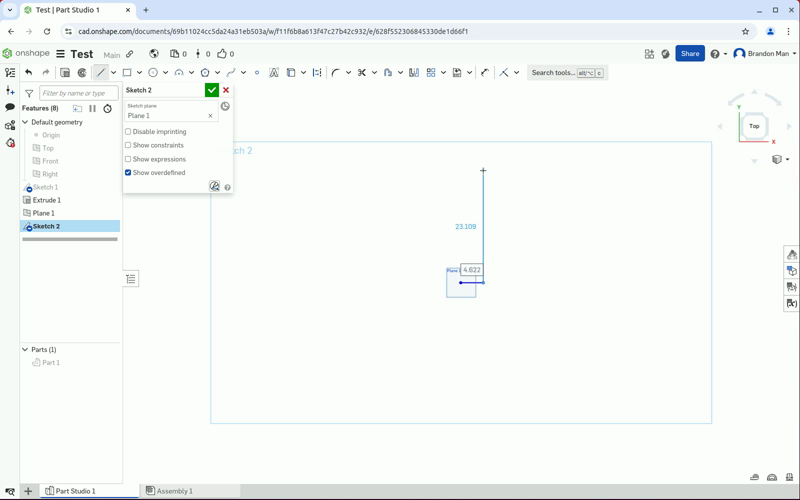
click(483, 170)
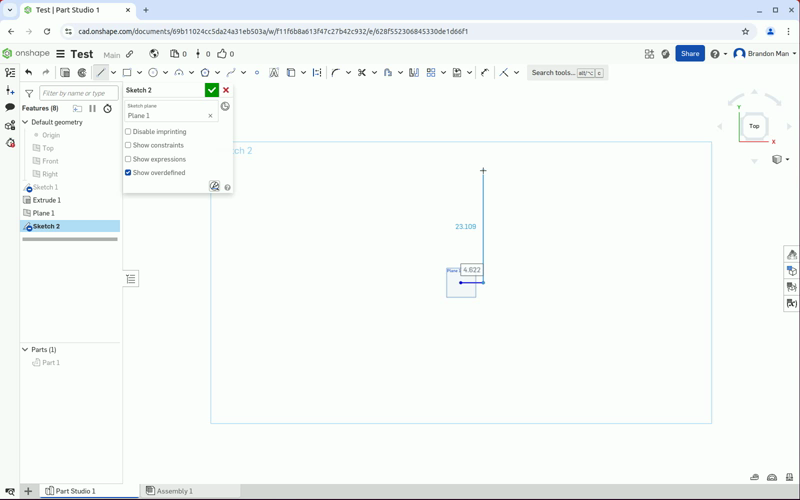
key_up(shift)
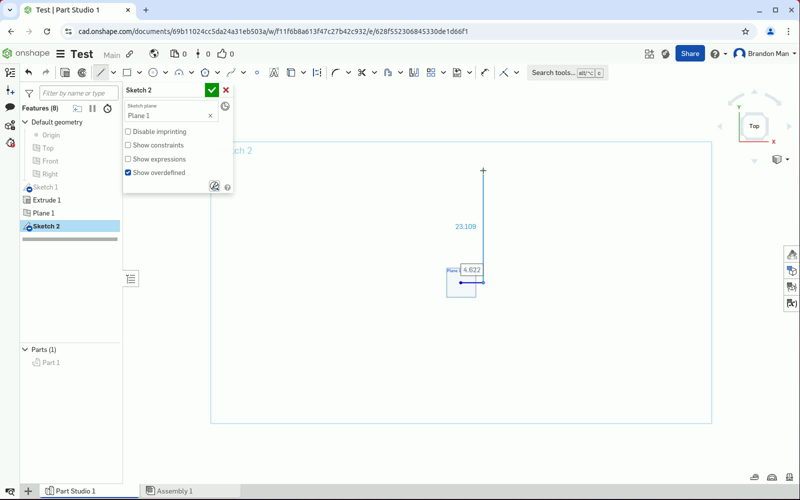
key_down(shift)
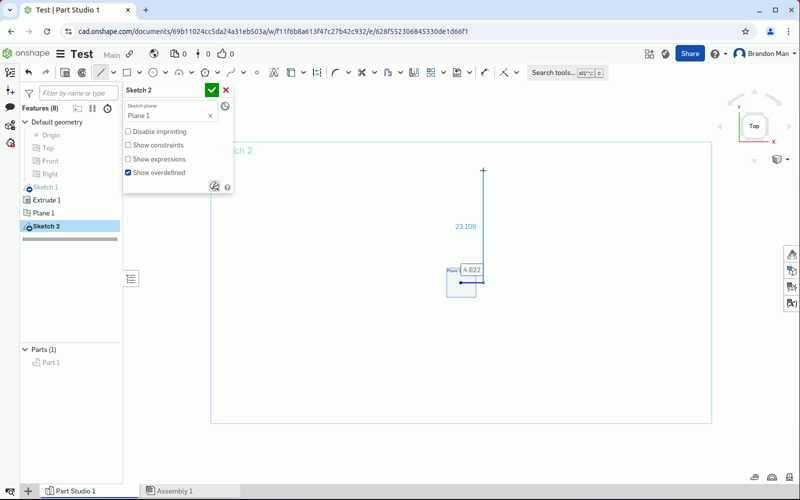
mouse_move(513, 170)
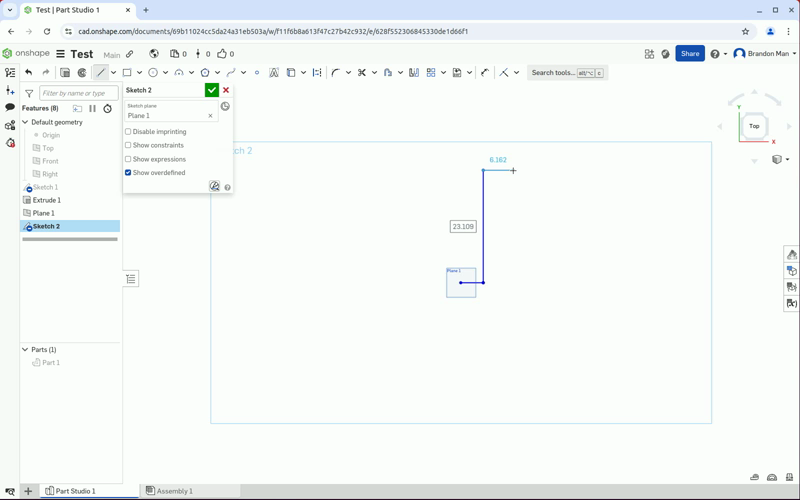
mouse_move(460, 170)
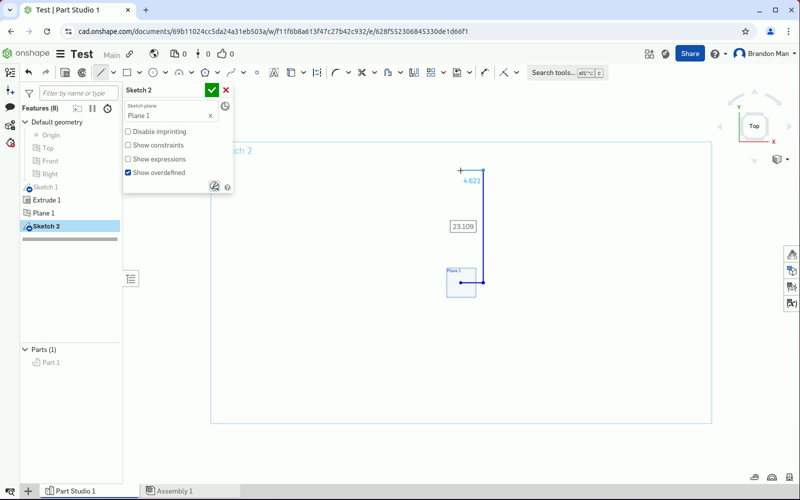
click(460, 170)
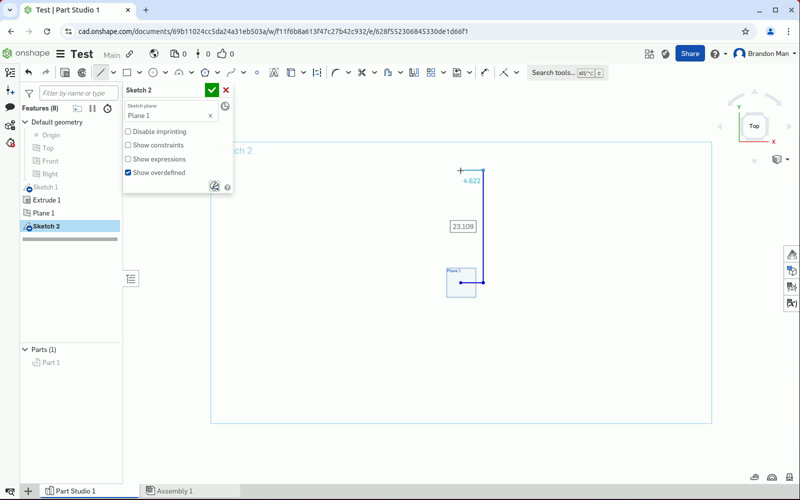
key_up(shift)
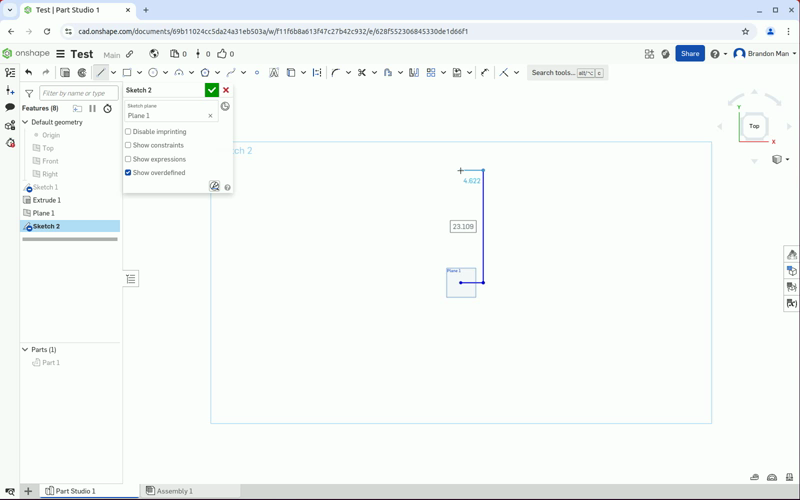
key_down(shift)
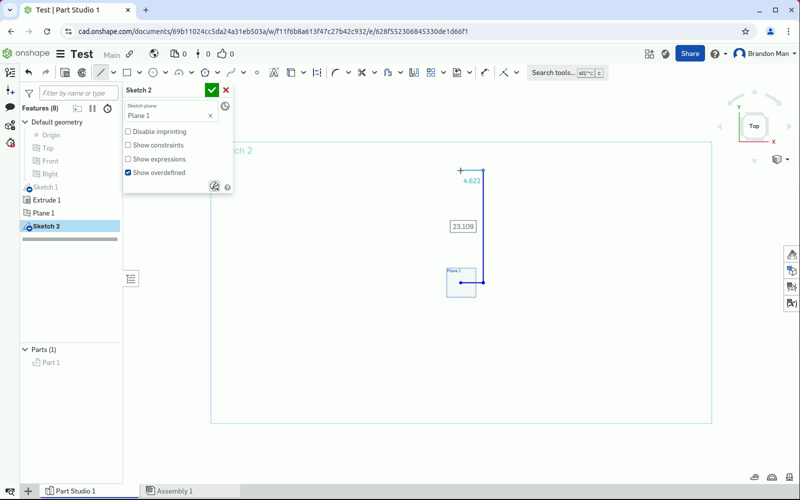
mouse_move(460, 282)
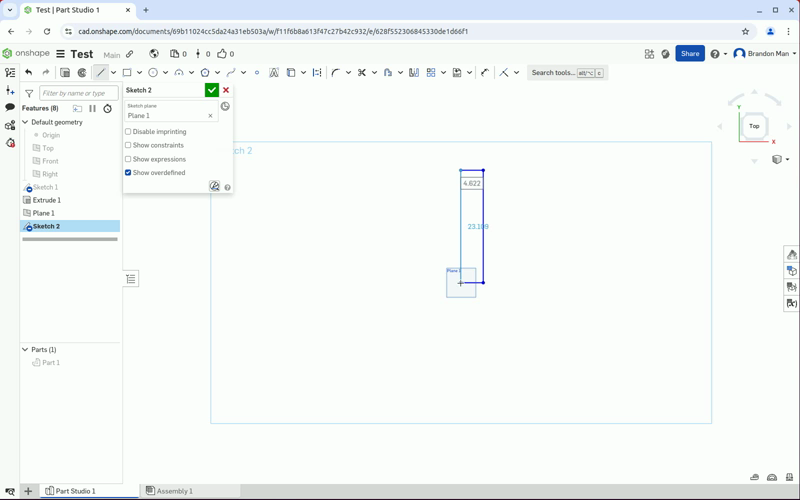
key_up(shift)
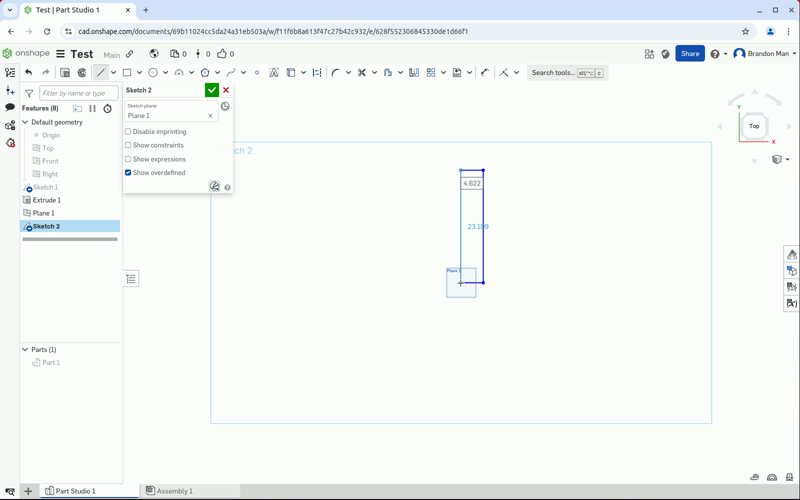
click(460, 282)
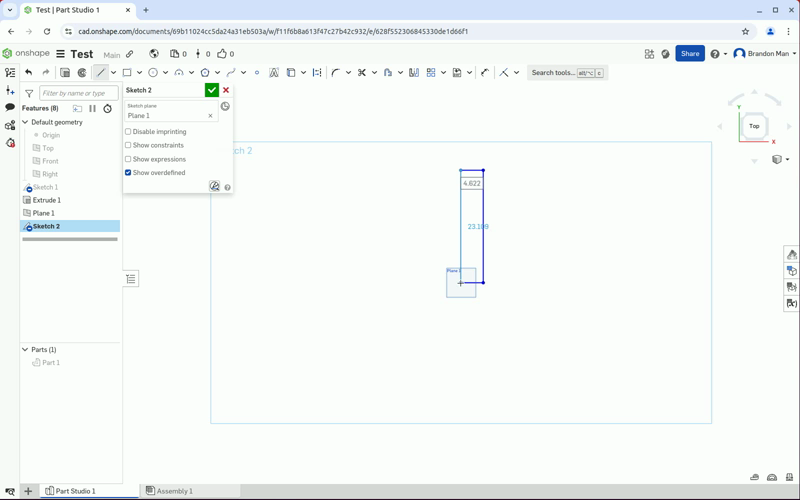
key(esc)
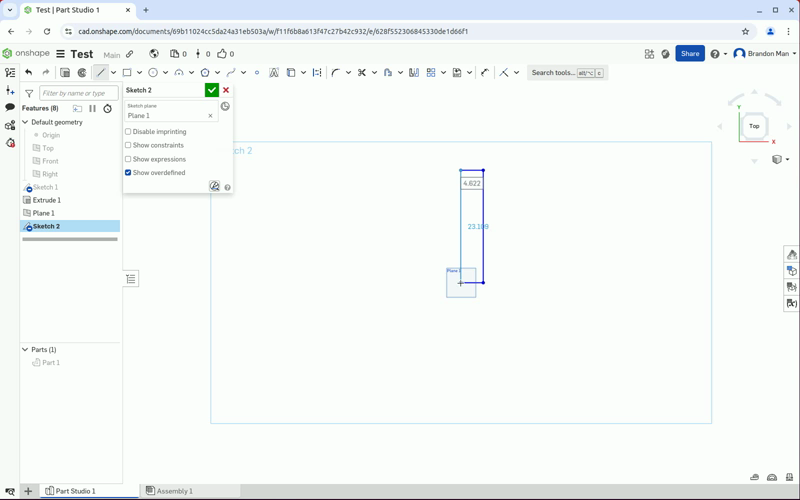
mouse_move(472, 195)
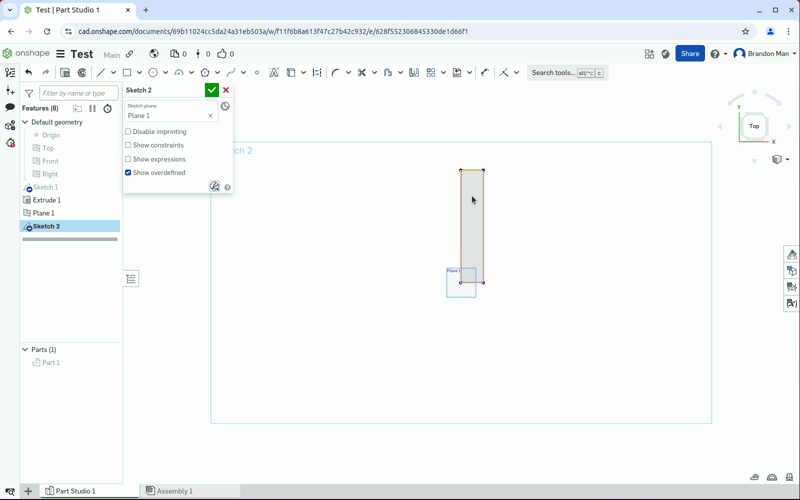
click(472, 195)
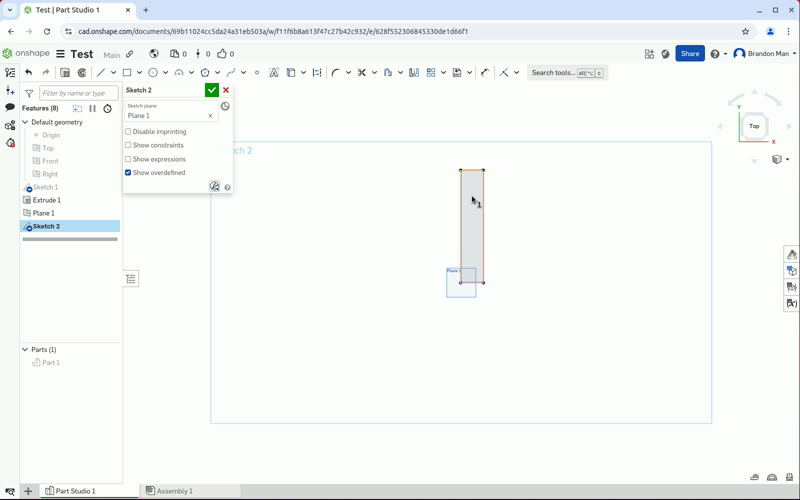
mouse_move(73, 352)
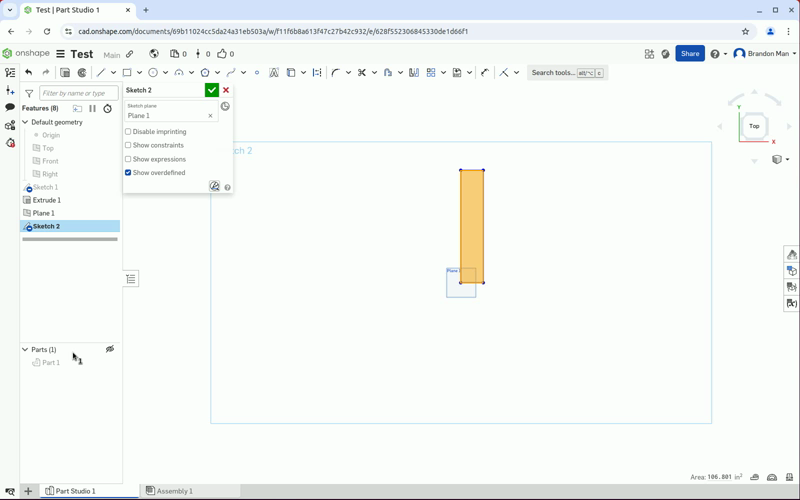
key(shift+y)
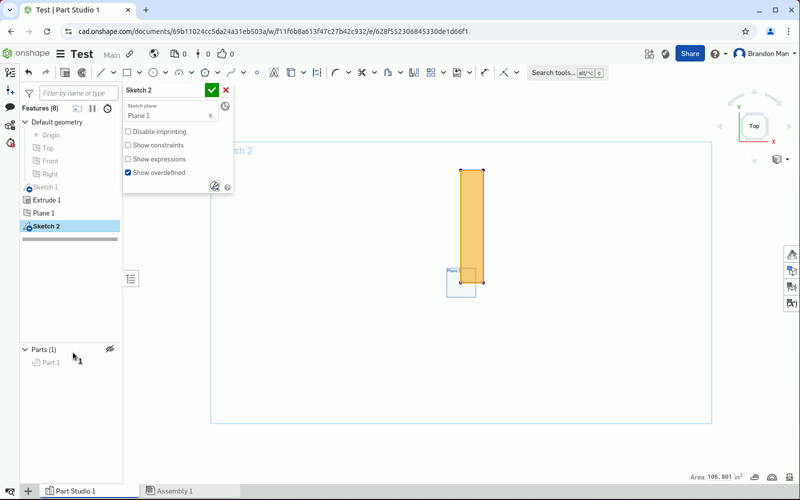
key(shift+e)
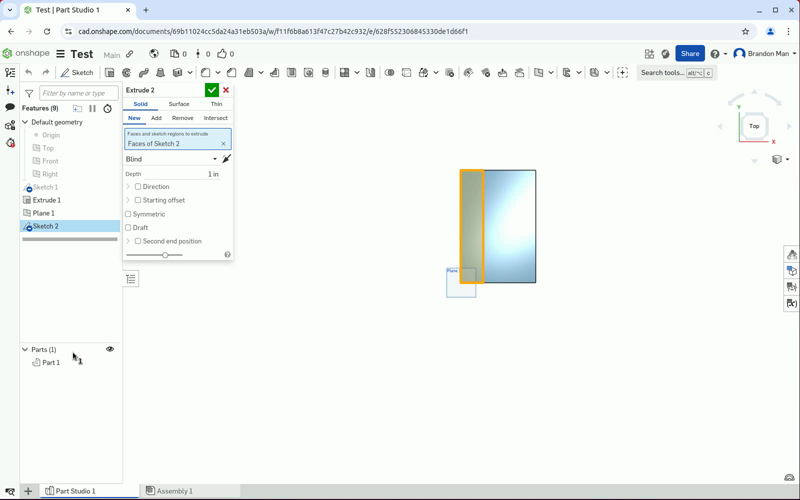
mouse_move(143, 106)
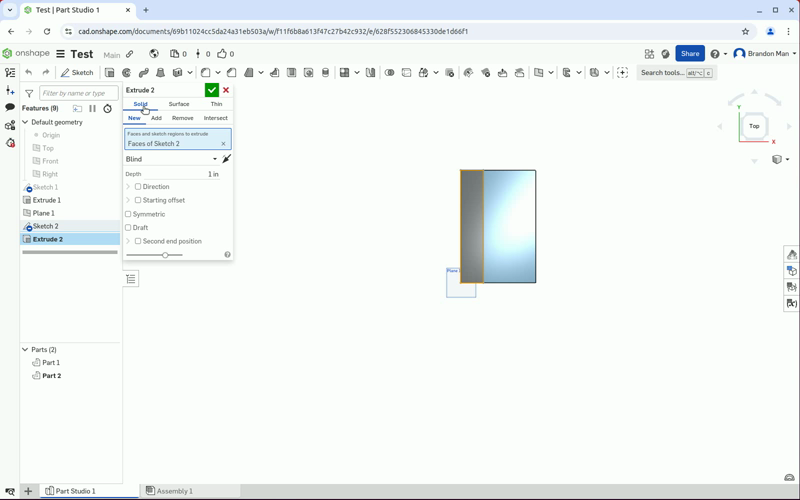
click(143, 106)
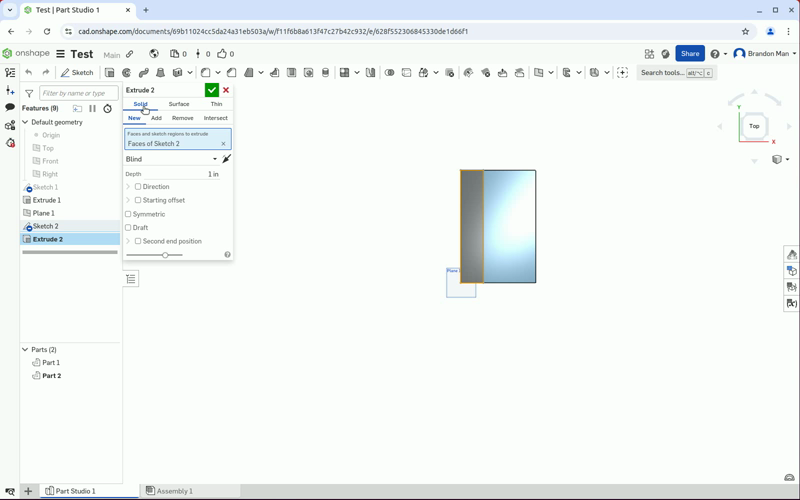
mouse_move(186, 120)
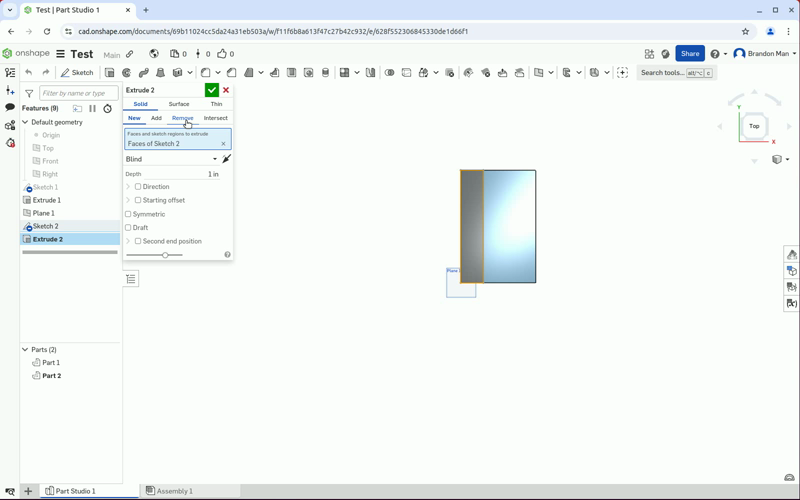
click(186, 120)
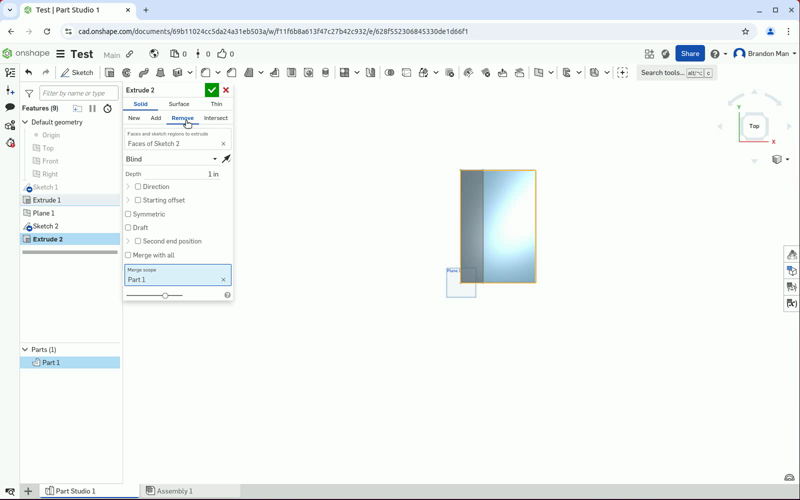
key(tab, 4)
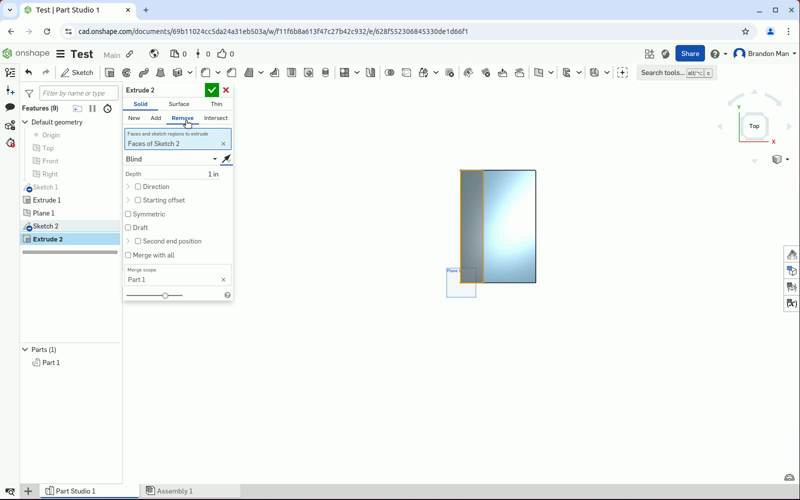
text(4.574)
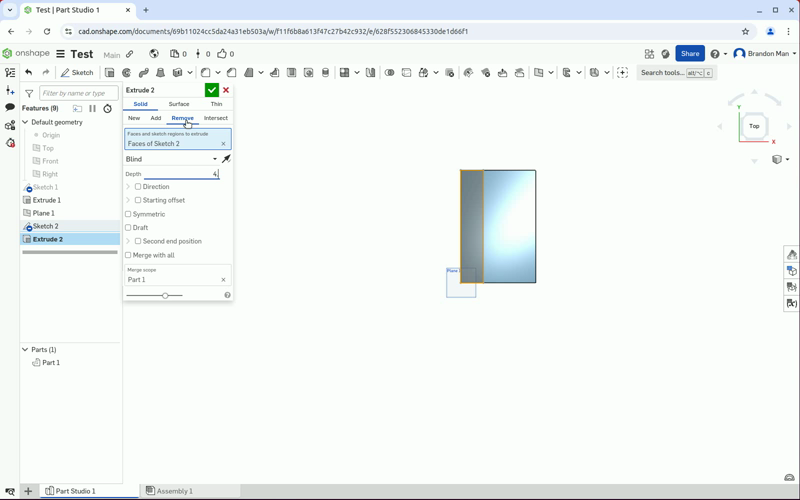
key(tab, 6)
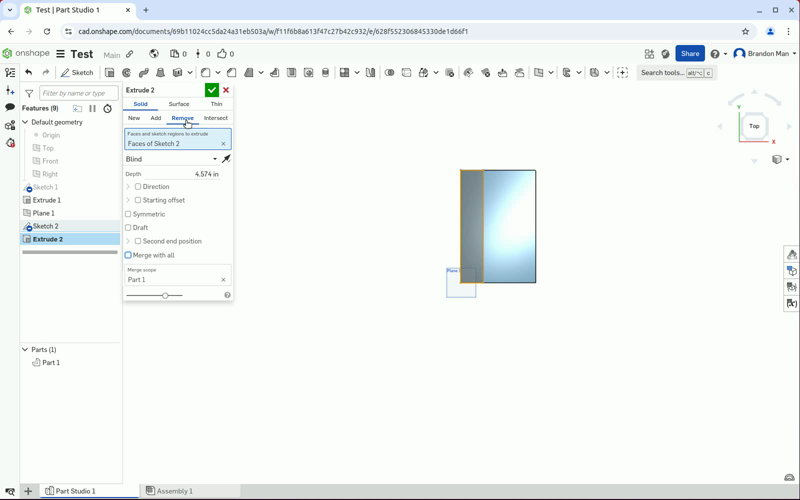
key(space)
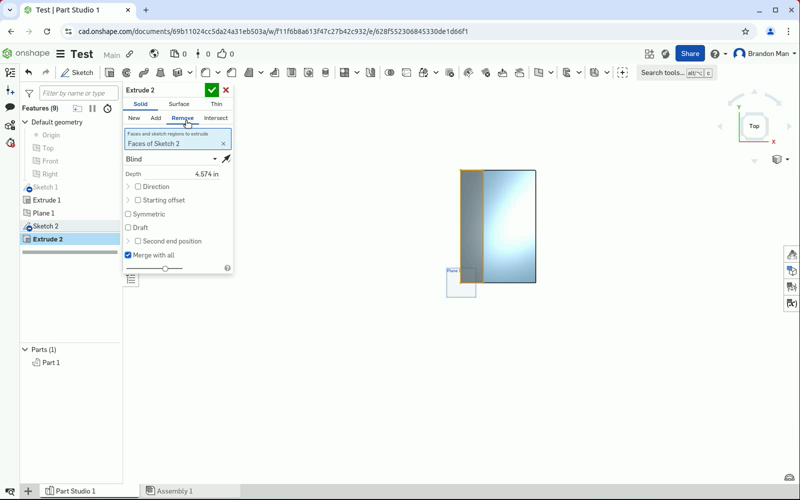
key(enter)
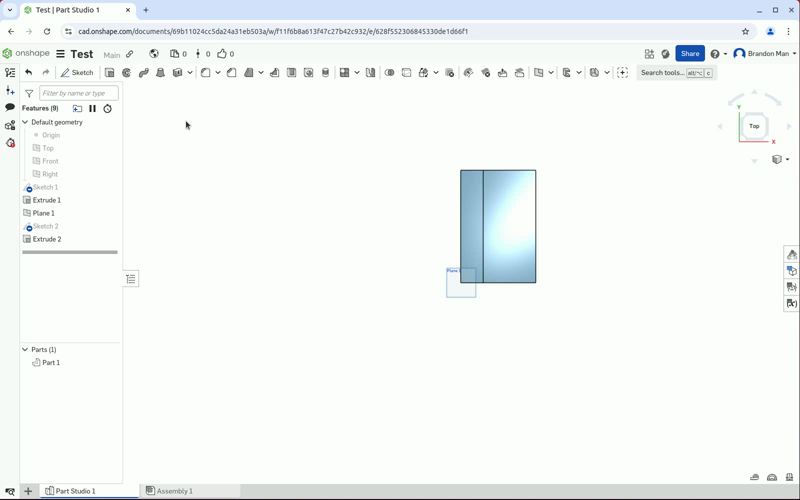
key(shift+h)
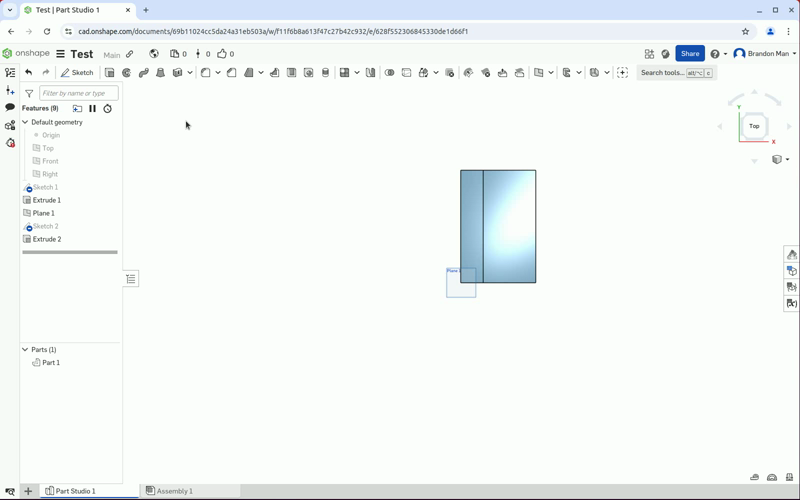
key(shift+h)
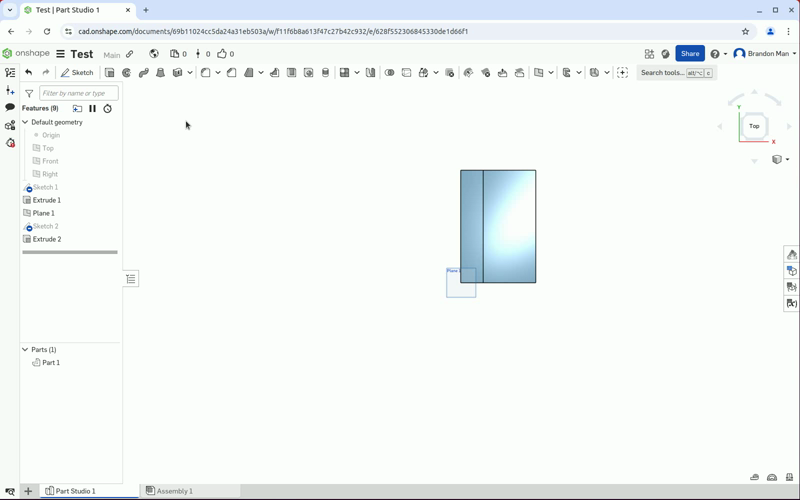
mouse_move(73, 189)
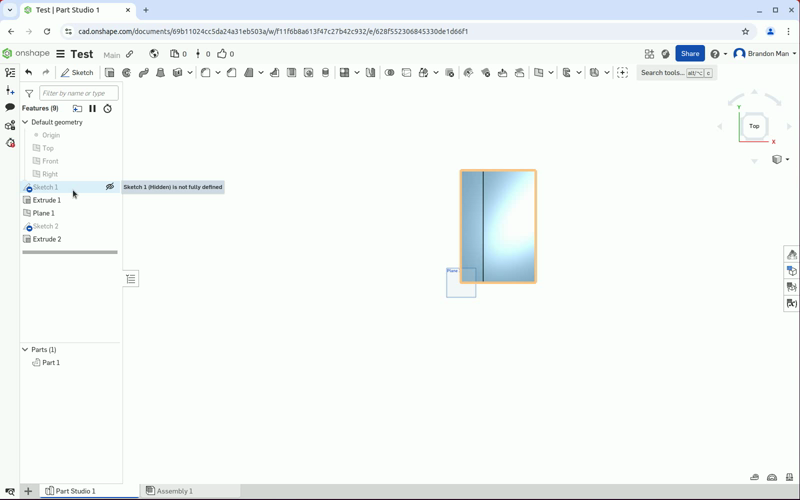
click(73, 189)
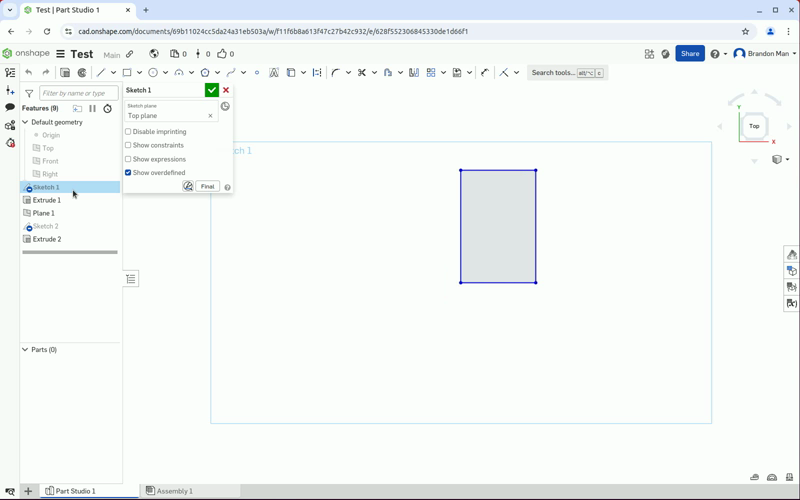
mouse_move(229, 92)
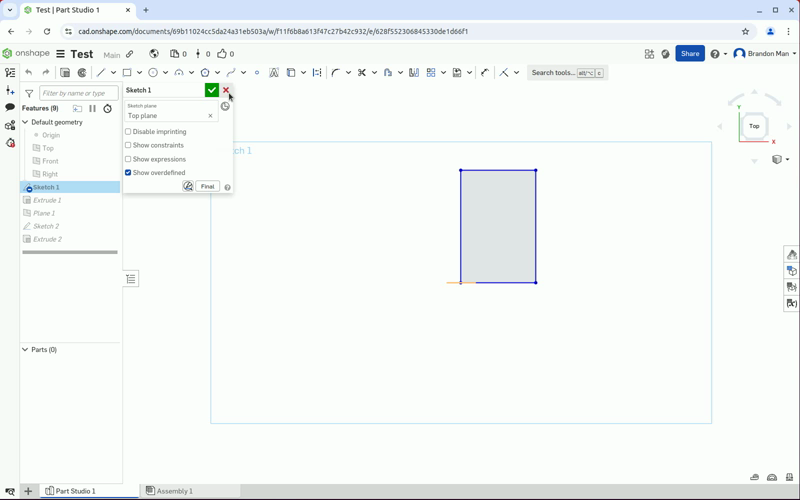
click(229, 92)
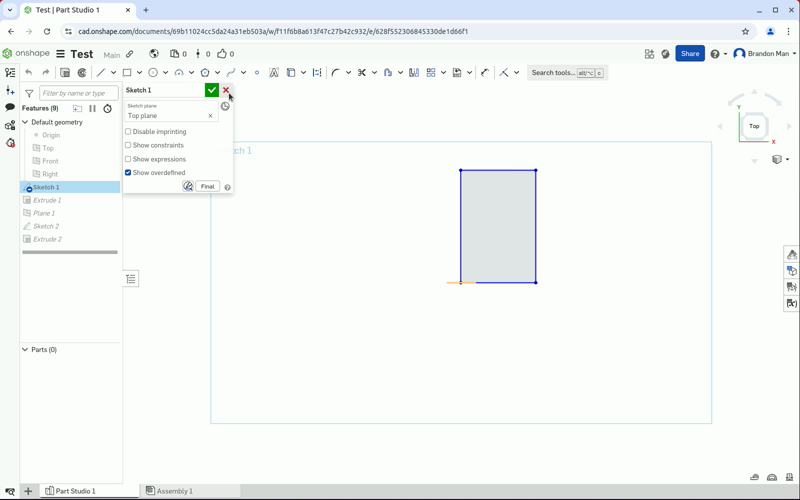
key(shift+s)
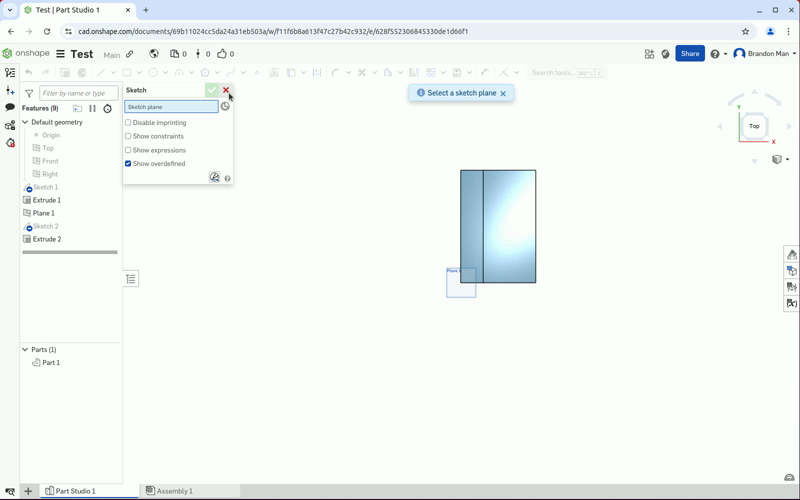
mouse_move(73, 215)
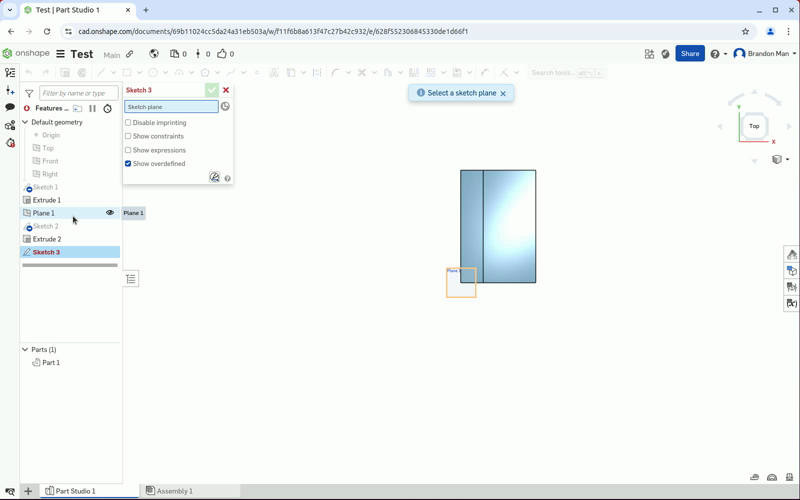
click(73, 215)
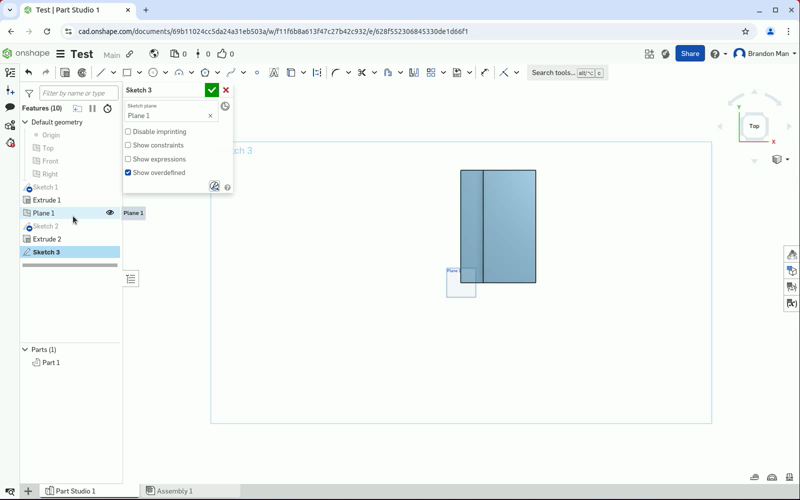
mouse_move(73, 352)
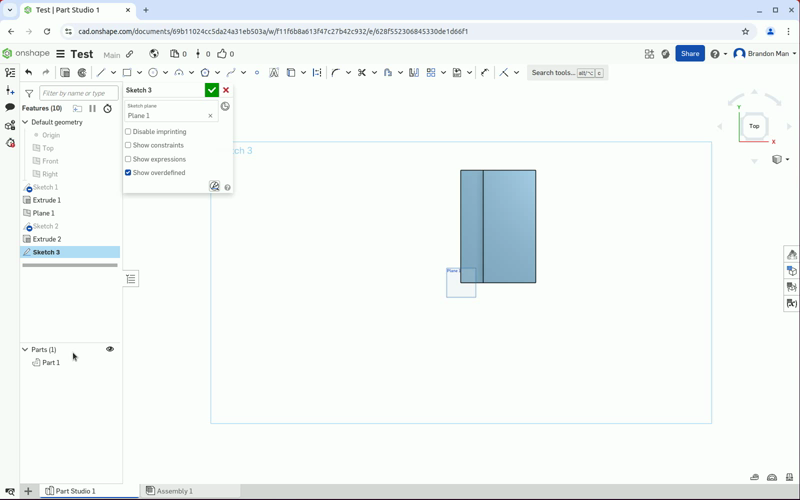
key(y)
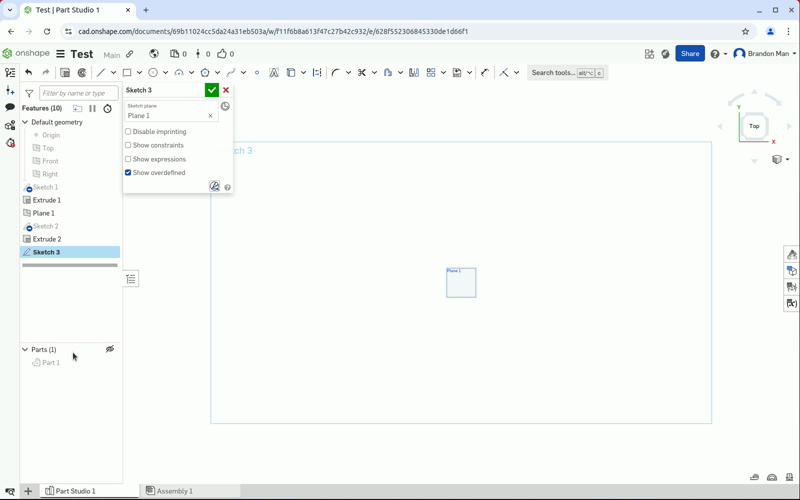
key(c)
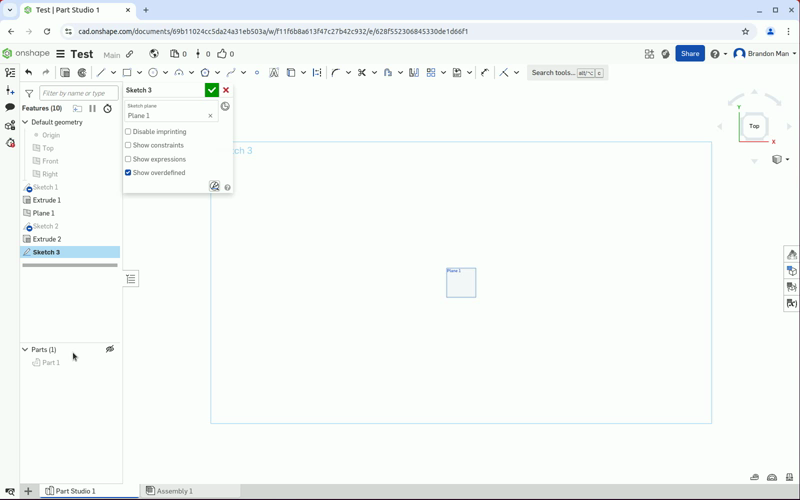
key_down(shift)
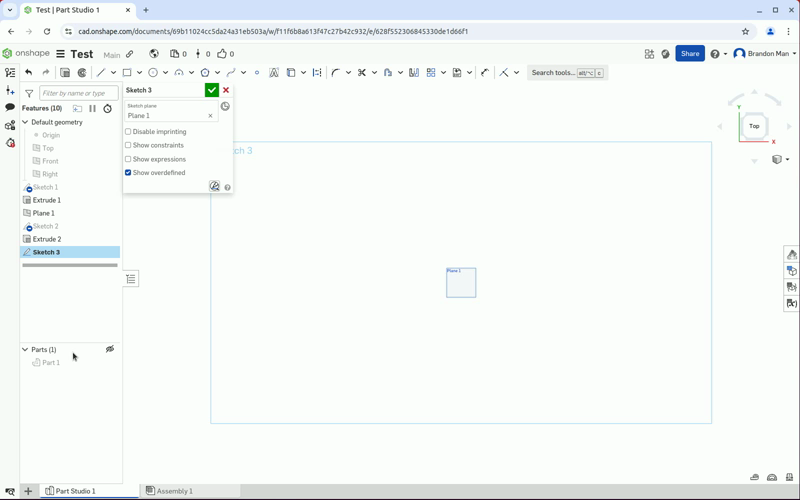
mouse_move(510, 226)
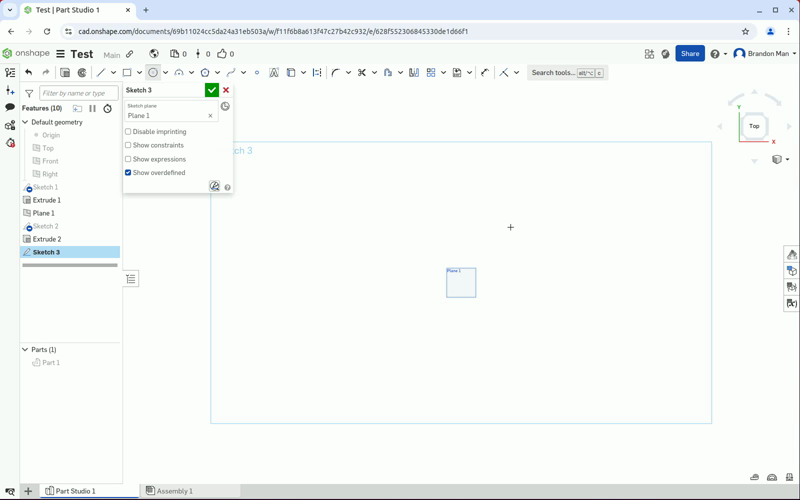
click(510, 226)
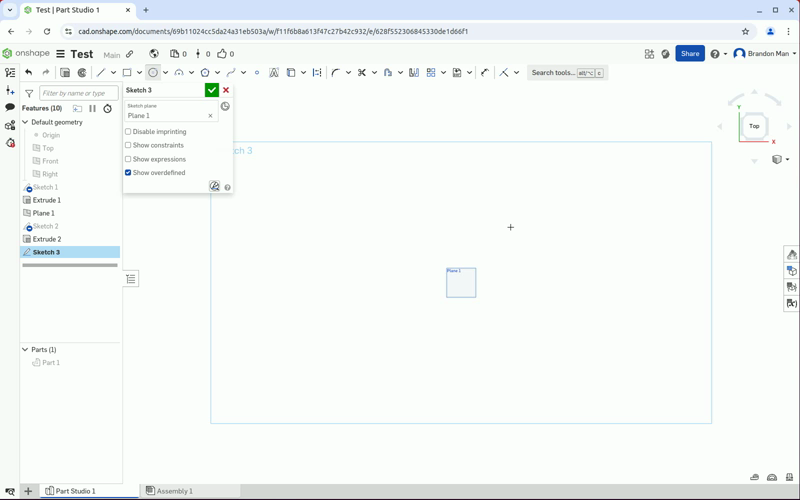
key_up(shift)
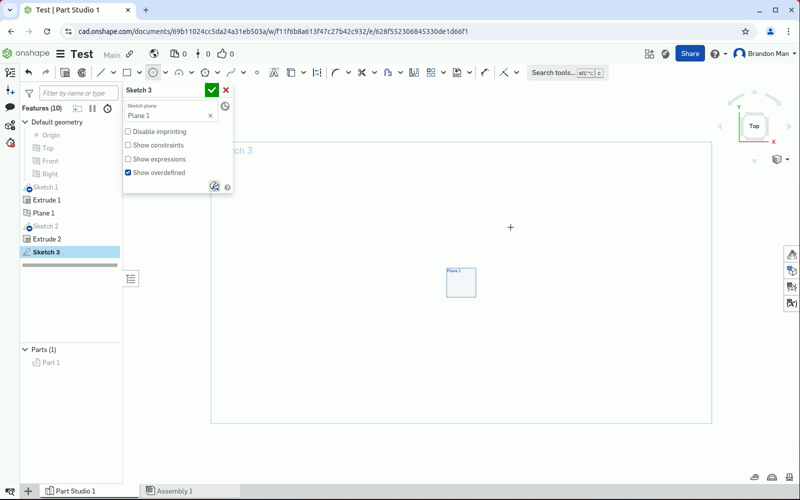
mouse_move(526, 226)
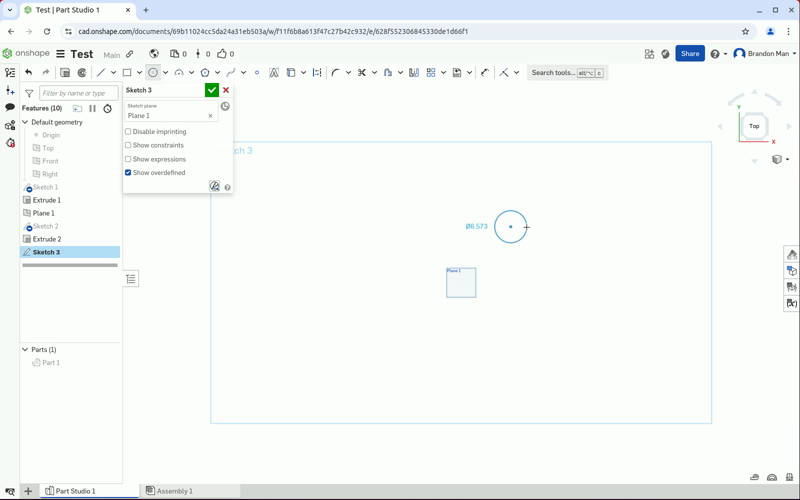
click(526, 226)
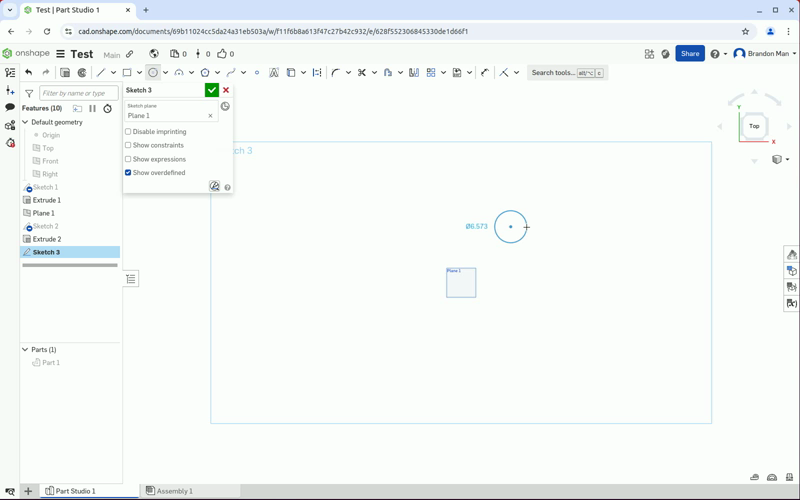
key(esc)
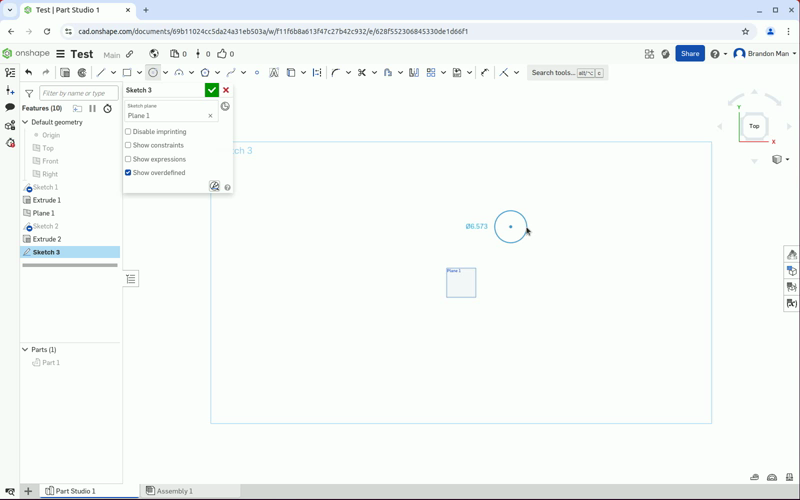
mouse_move(518, 235)
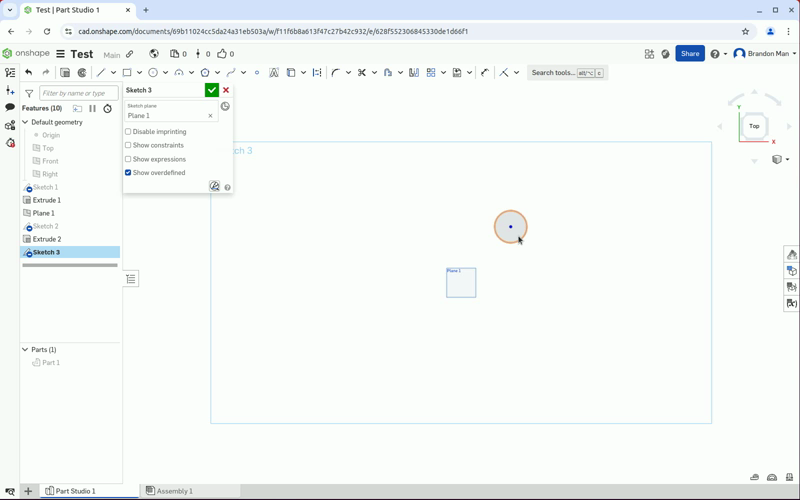
scroll(6)
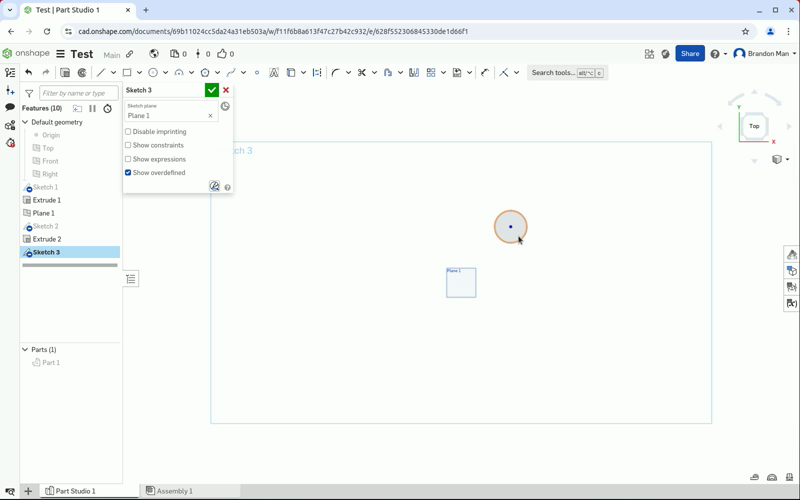
scroll(6)
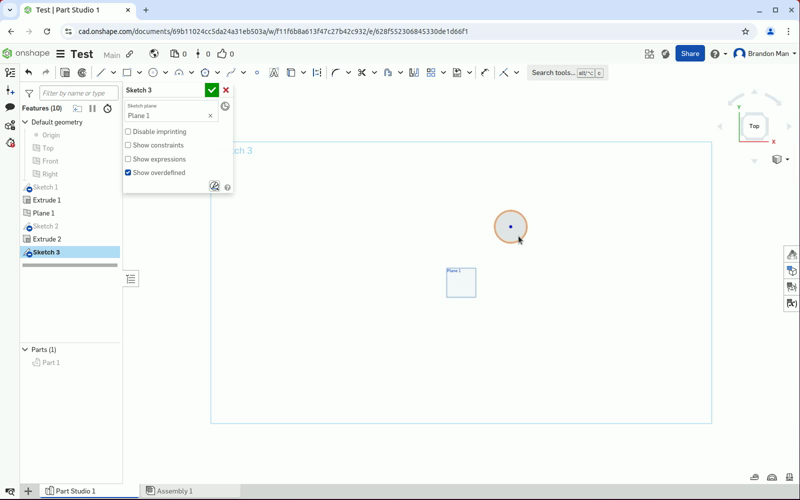
scroll(6)
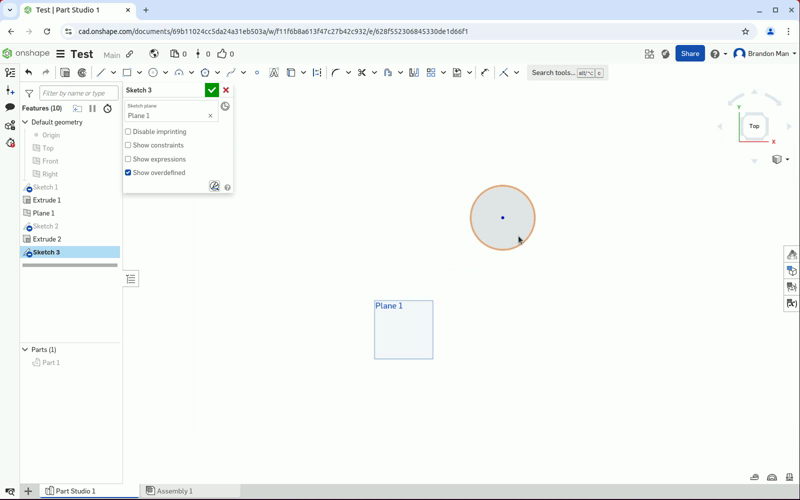
scroll(6)
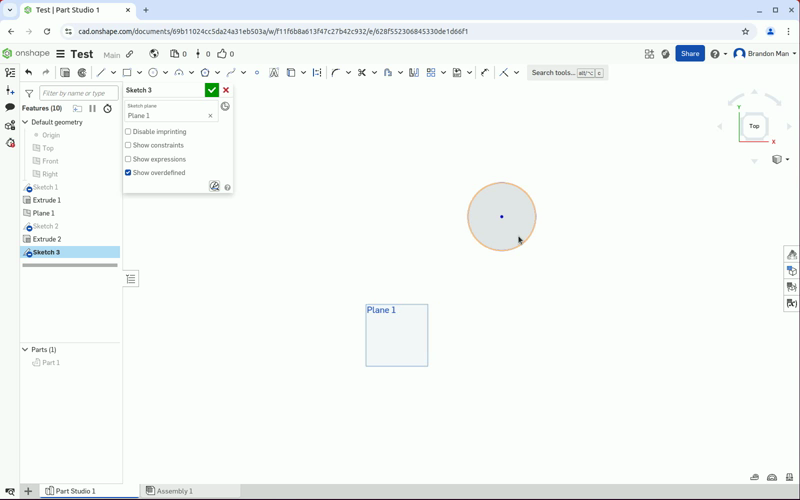
scroll(6)
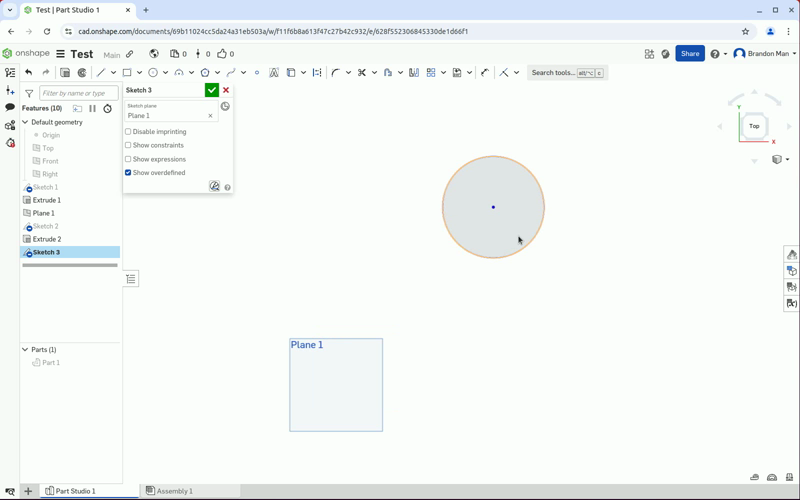
scroll(6)
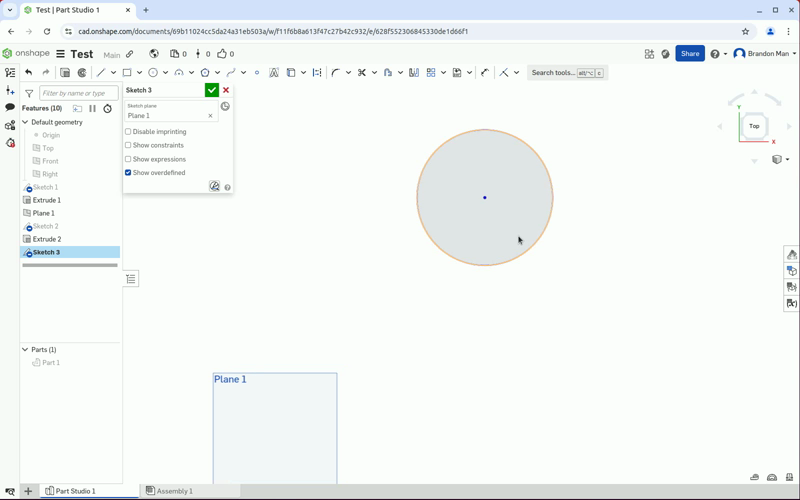
scroll(6)
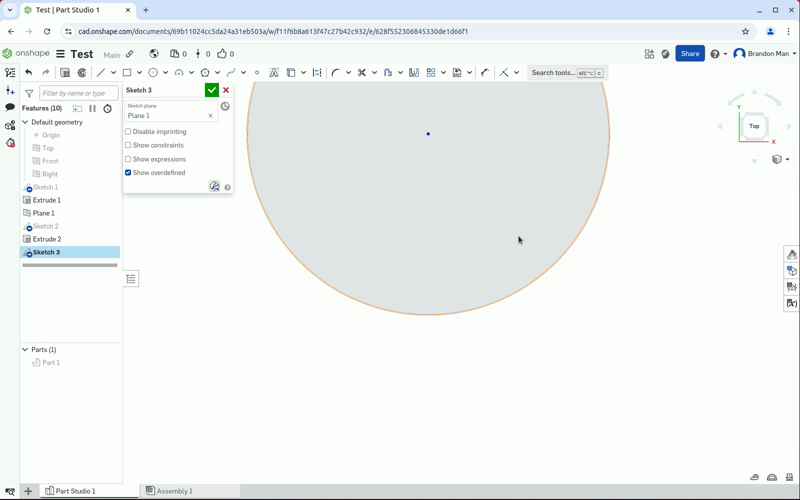
click(518, 235)
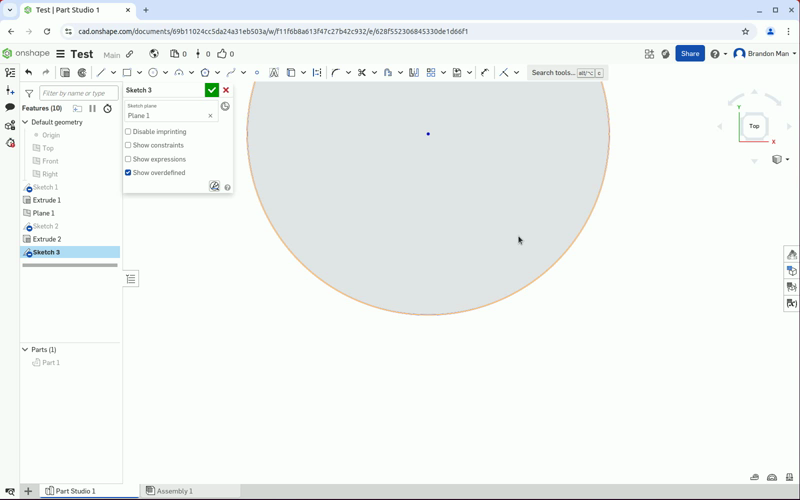
scroll(-6)
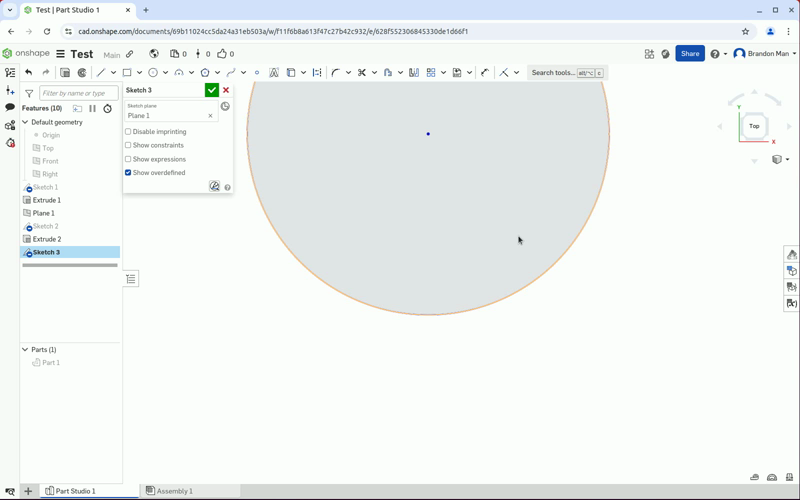
scroll(-6)
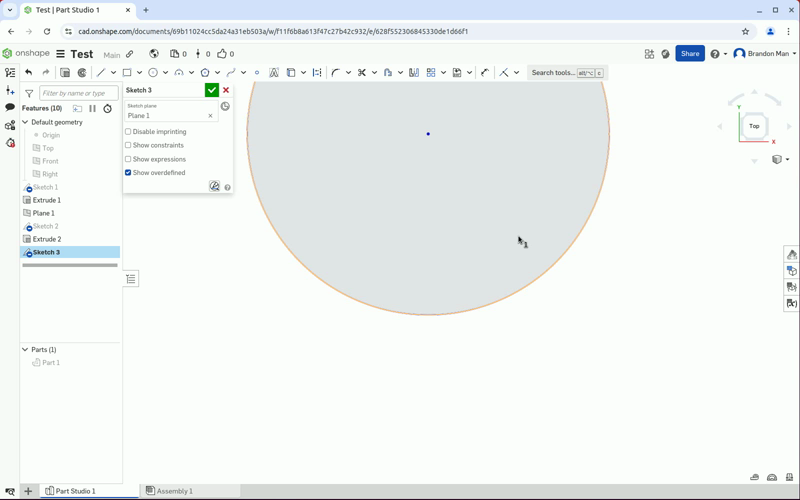
scroll(-6)
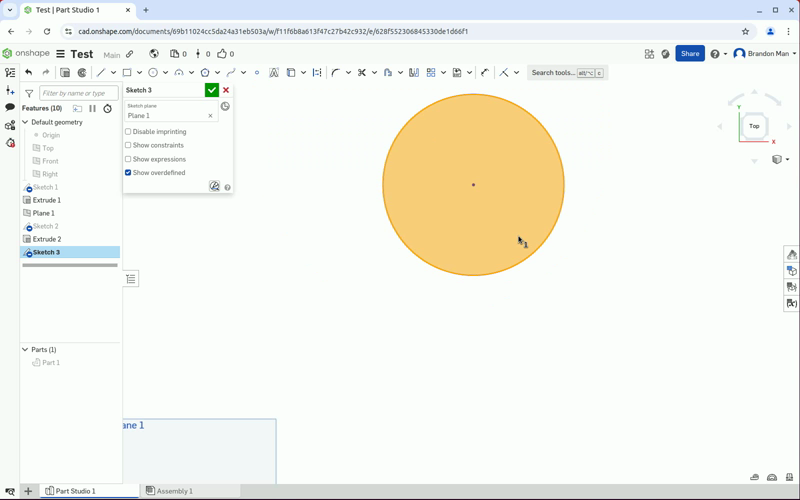
scroll(-6)
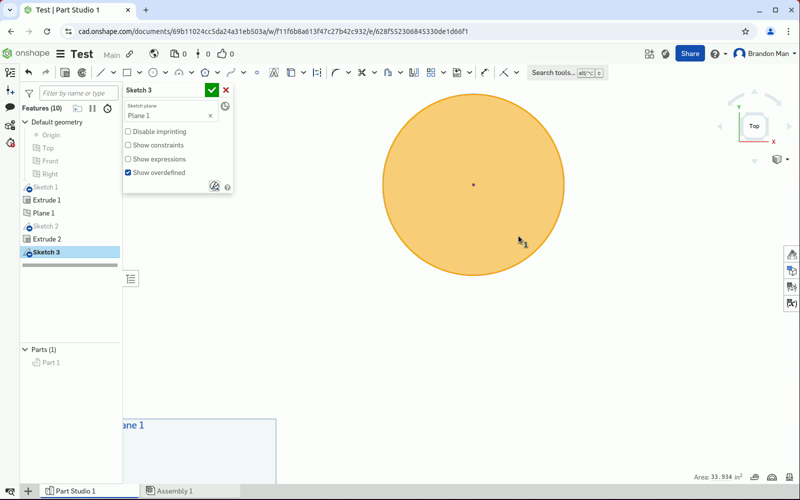
scroll(-6)
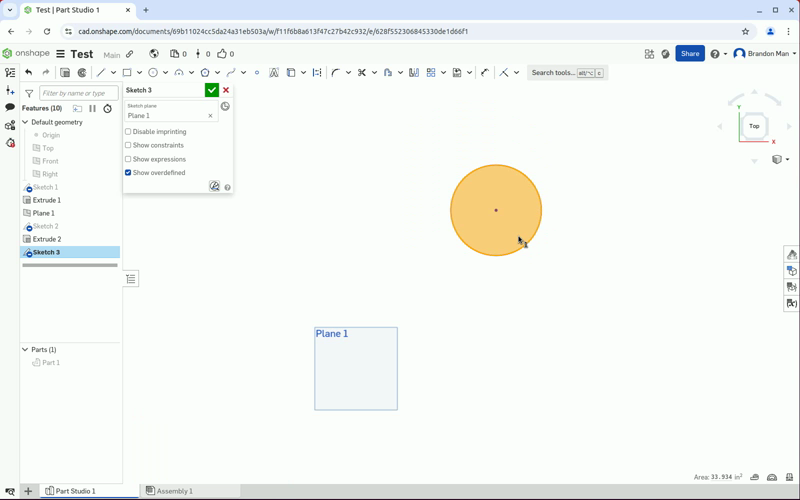
scroll(-6)
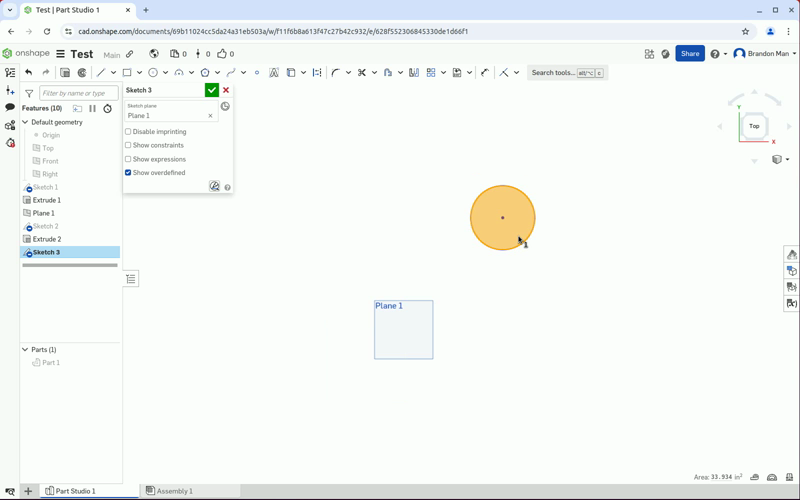
scroll(-6)
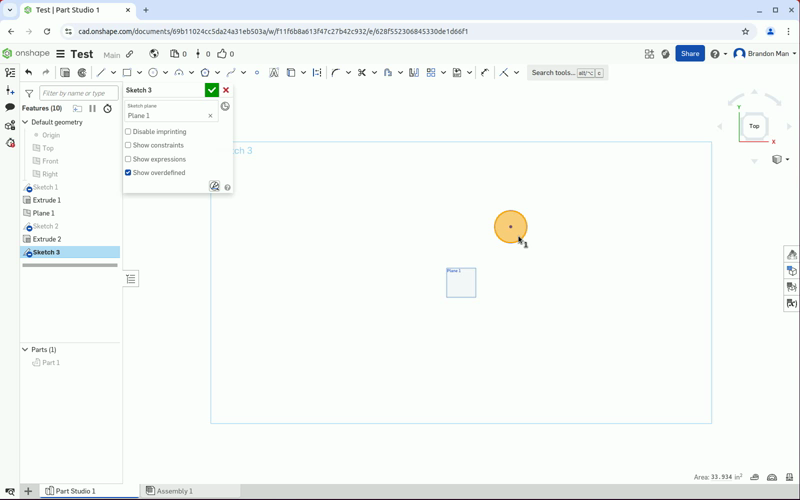
mouse_move(73, 352)
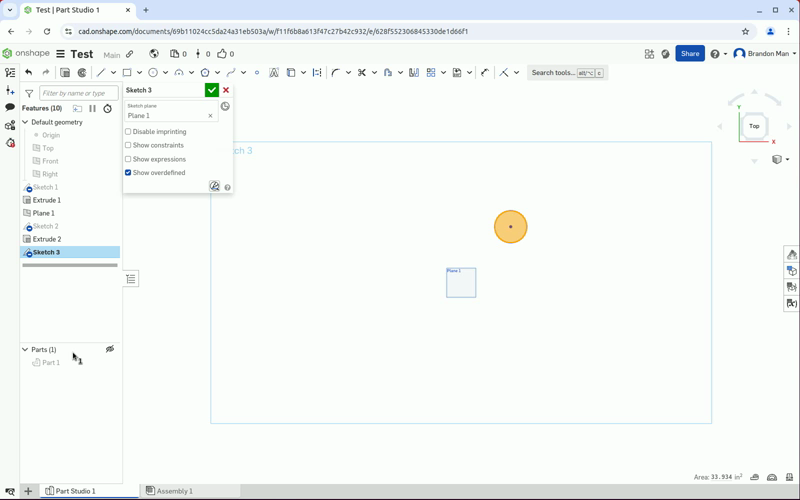
key(shift+y)
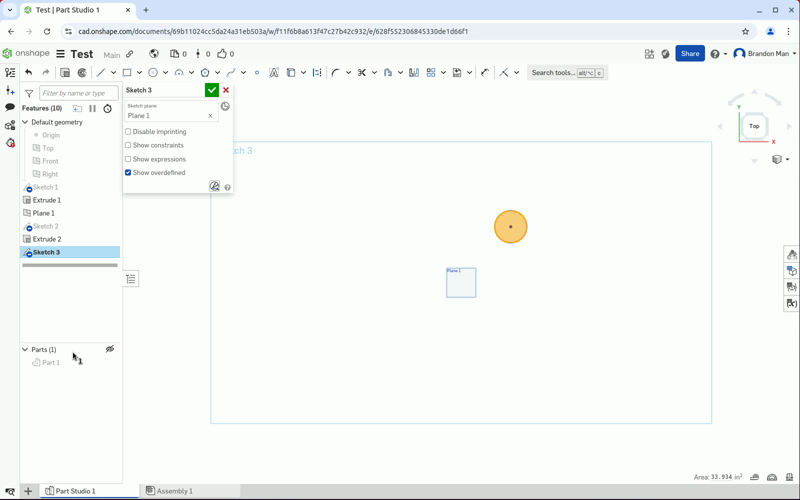
key(shift+e)
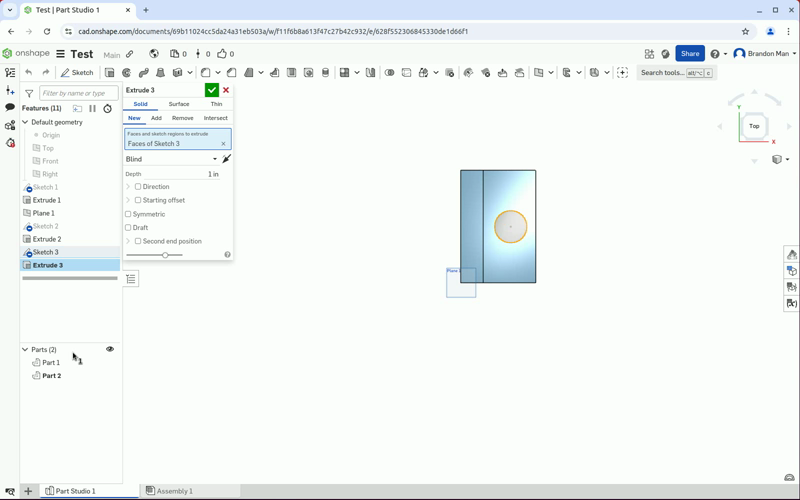
mouse_move(143, 106)
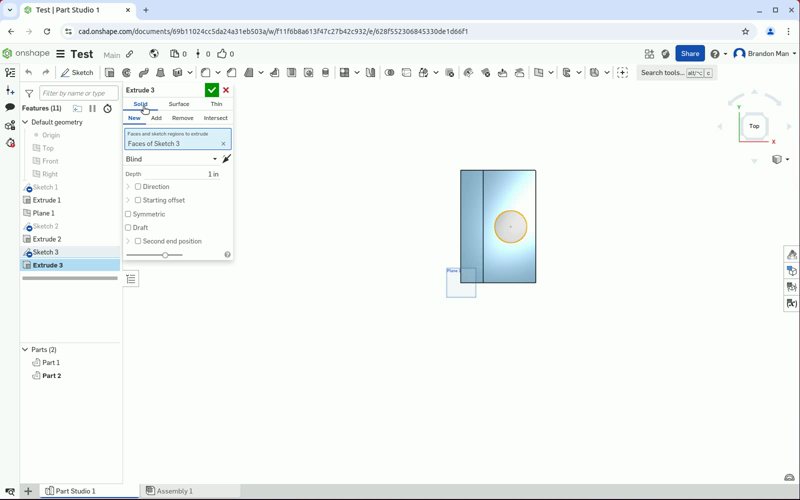
click(143, 106)
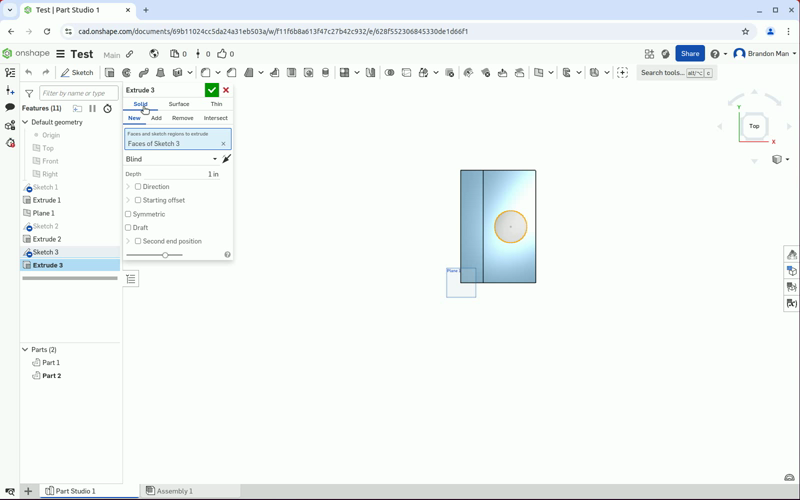
mouse_move(186, 120)
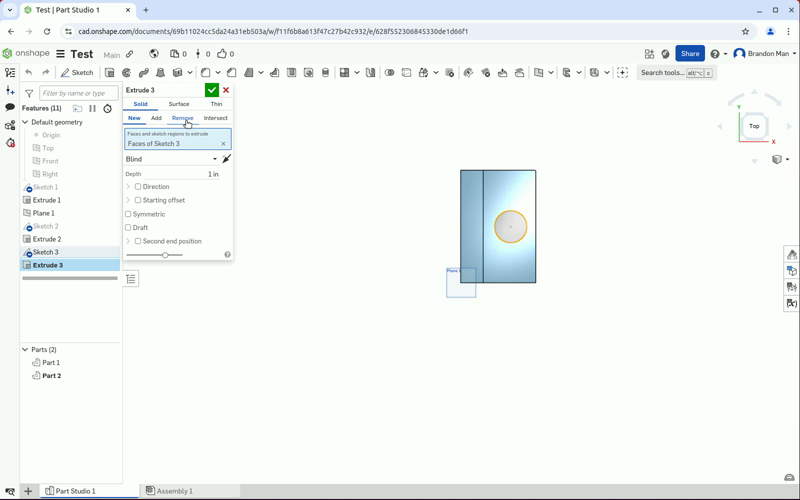
click(186, 120)
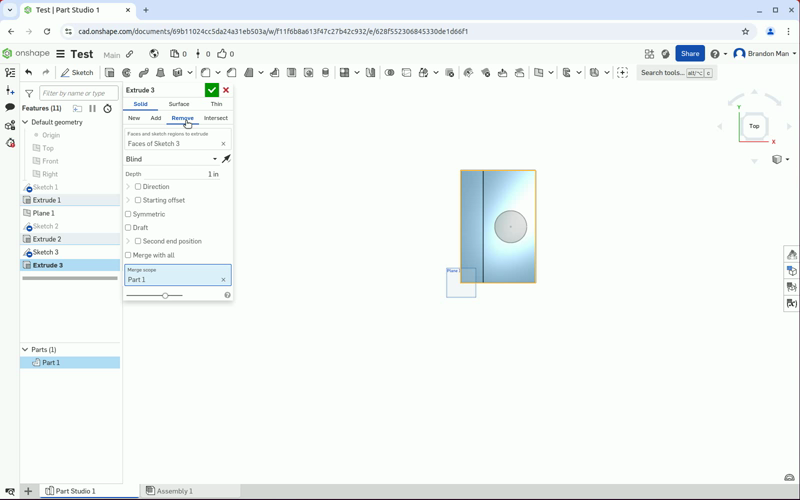
key(tab, 4)
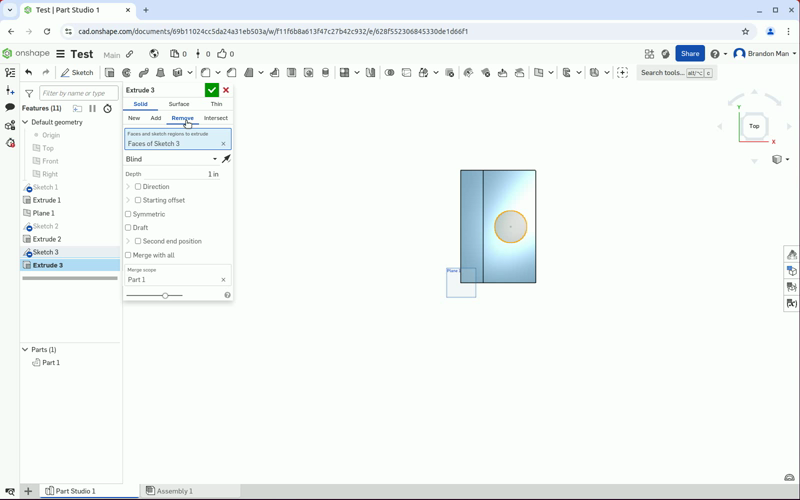
text(30.811)
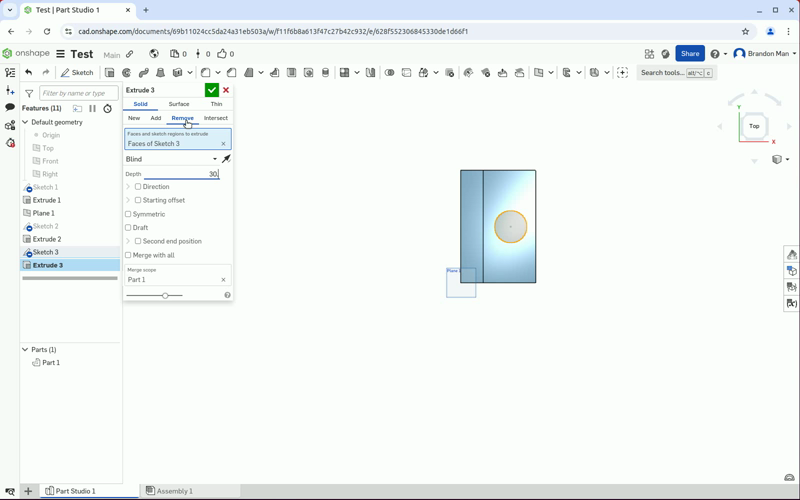
key(tab, 6)
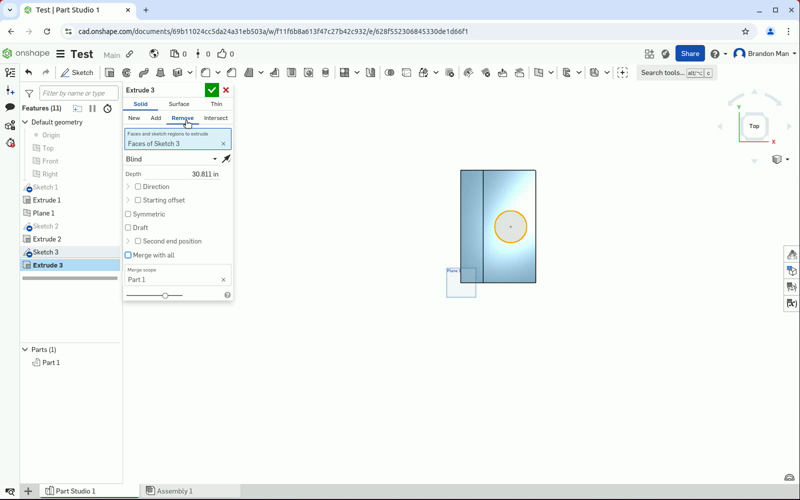
key(space)
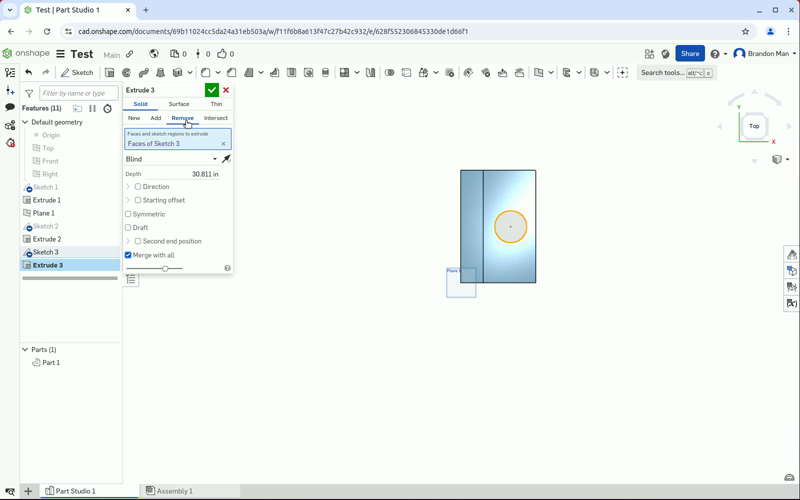
key(enter)
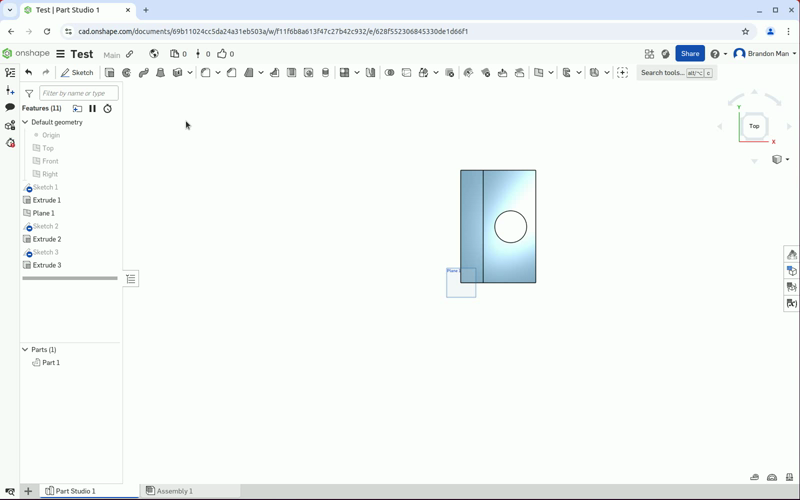
key(shift+h)
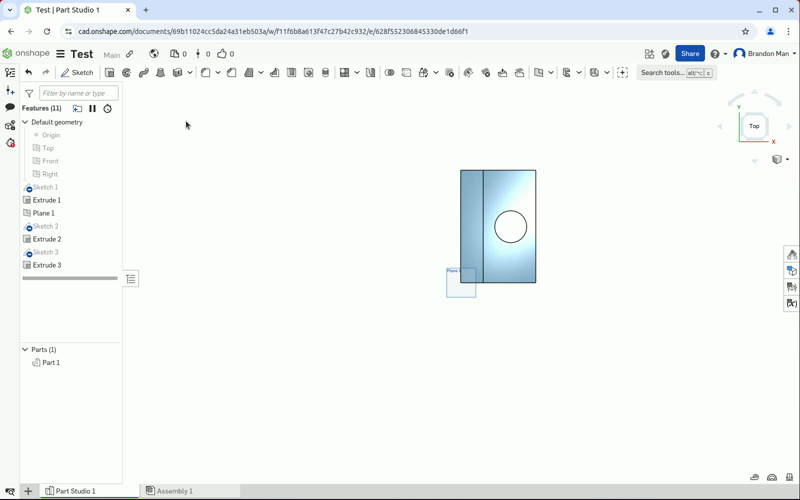
key(shift+h)
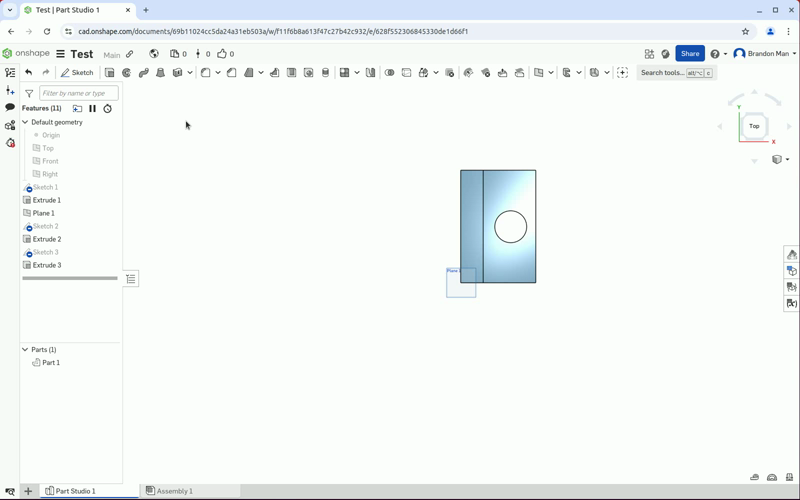
key(shift+7)
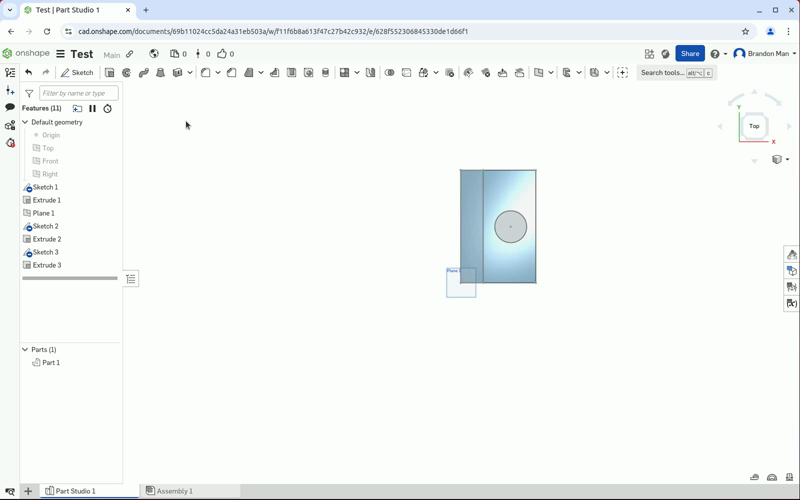
key(up, 3)
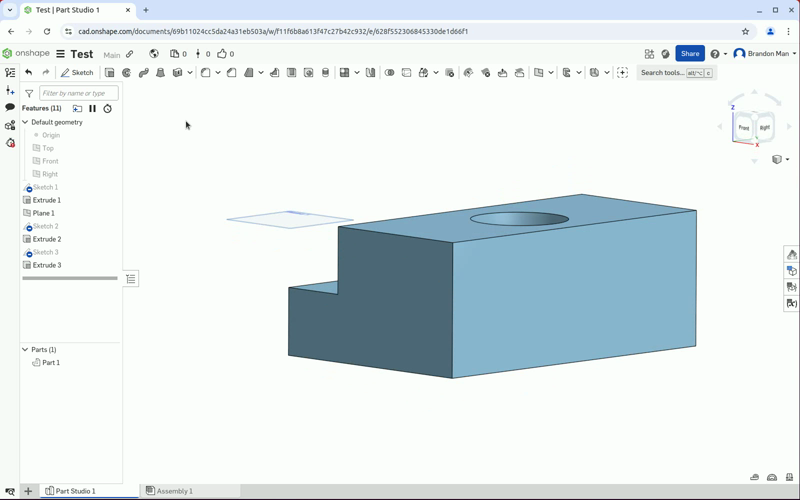
key(left, 3)
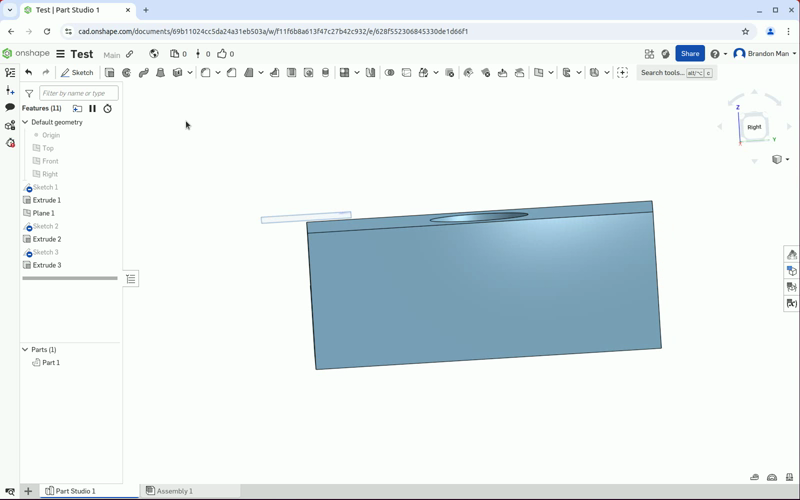
key(right, 3)
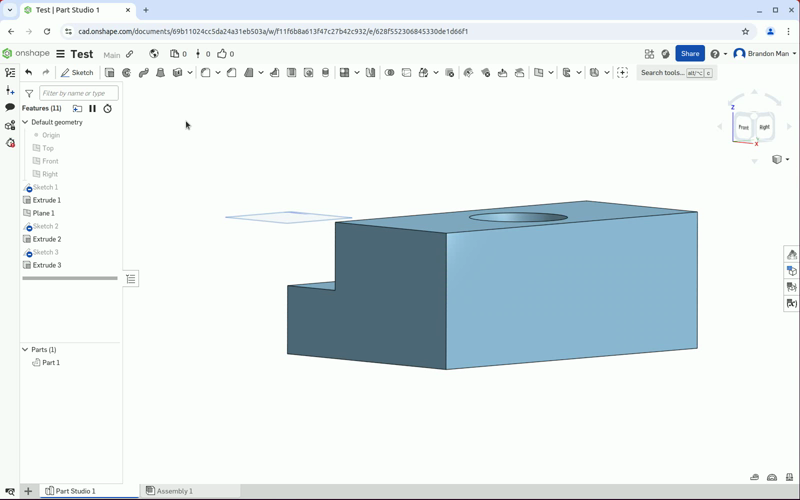
key(down, 3)
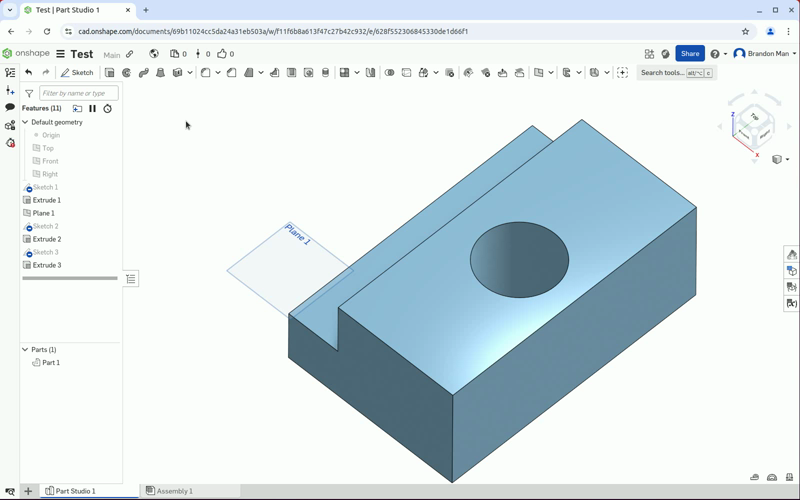
mouse_move(73, 189)
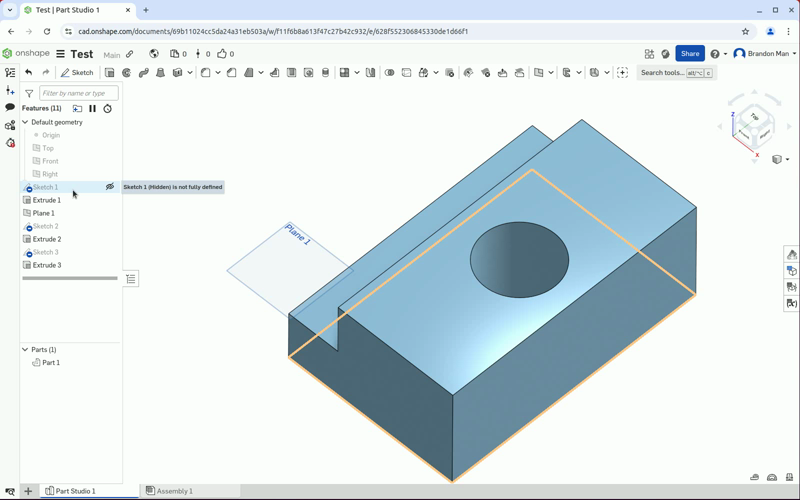
click(73, 189)